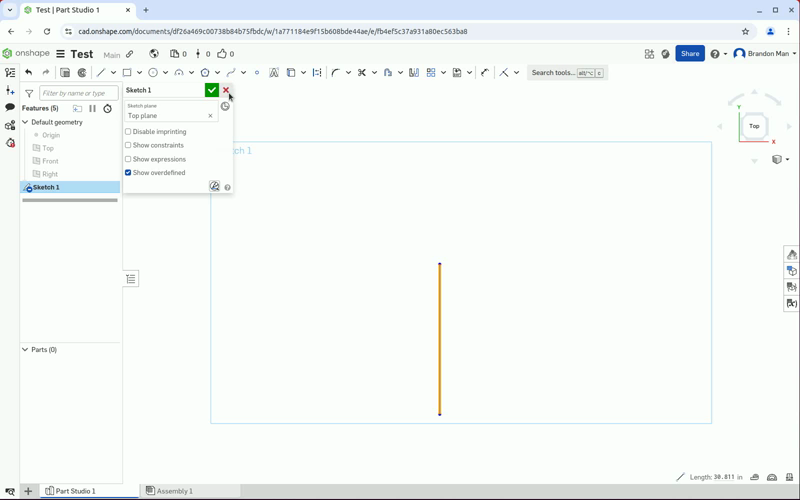
key(shift+h)
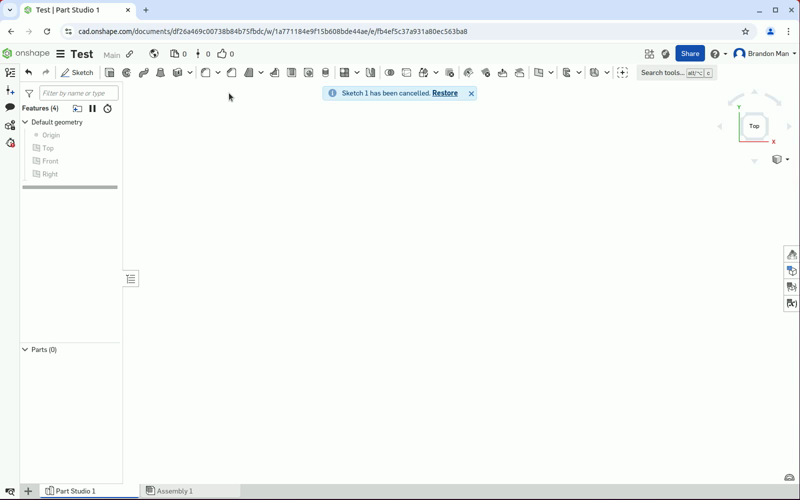
mouse_move(73, 352)
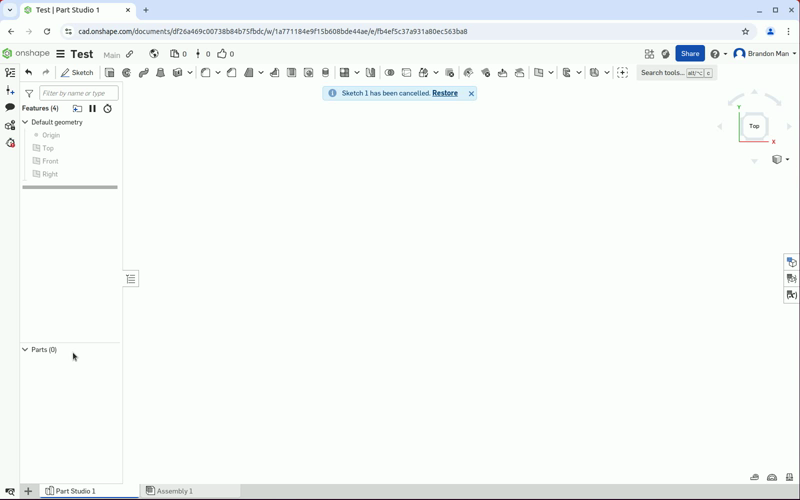
key(y)
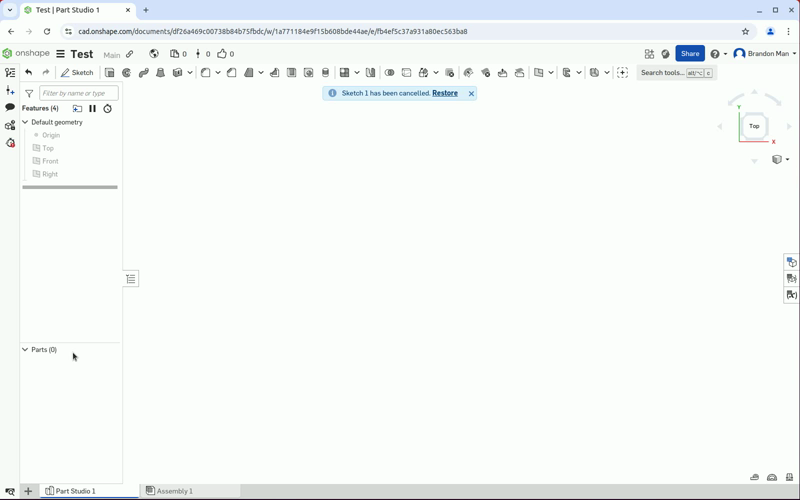
key(shift+p)
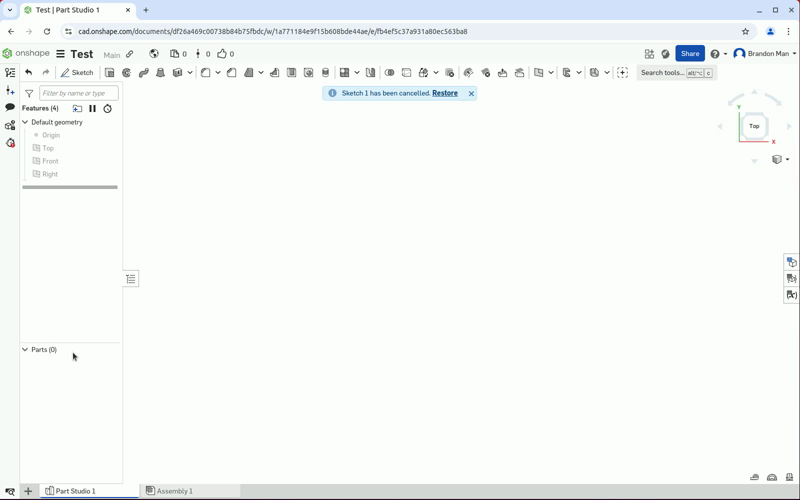
key(space)
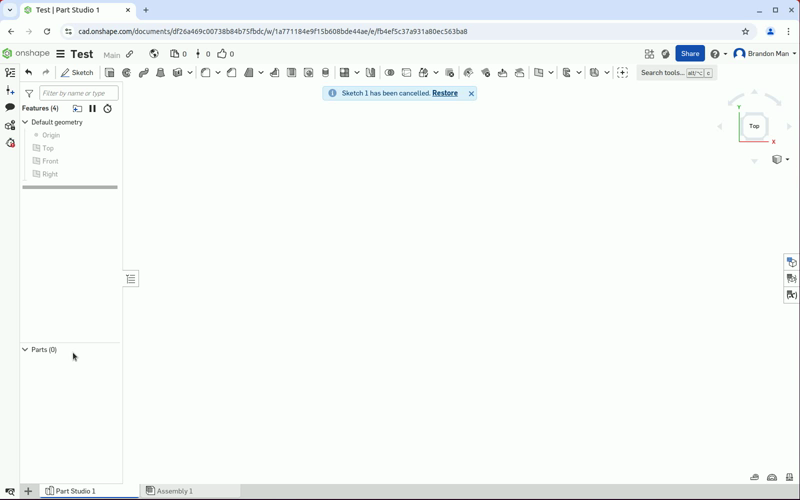
key_down(shift)
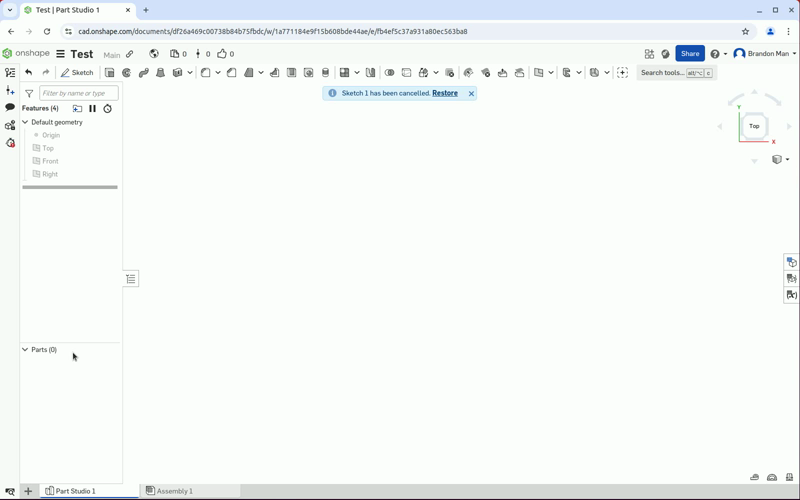
key(up)
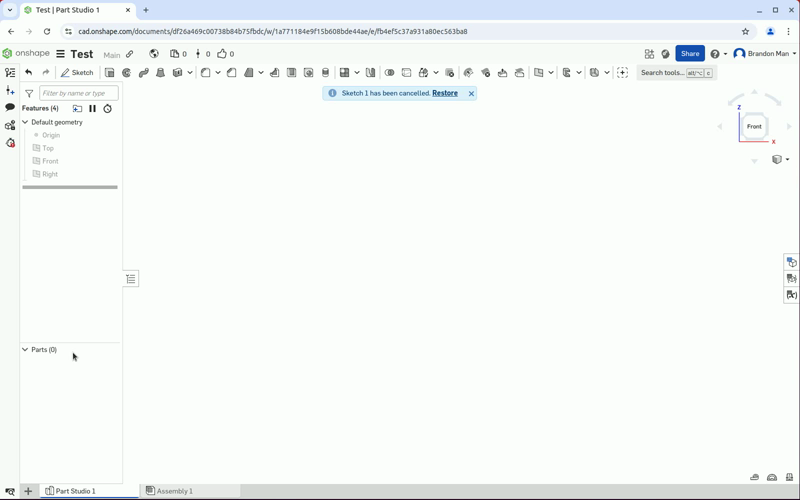
key_up(shift)
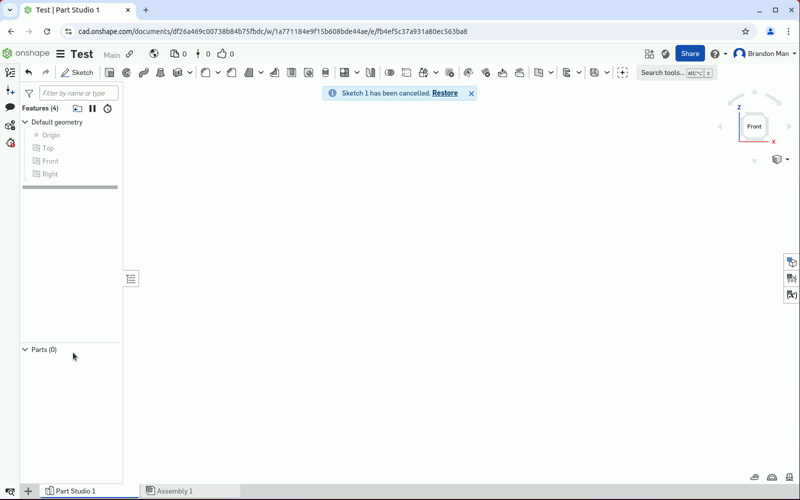
mouse_move(73, 352)
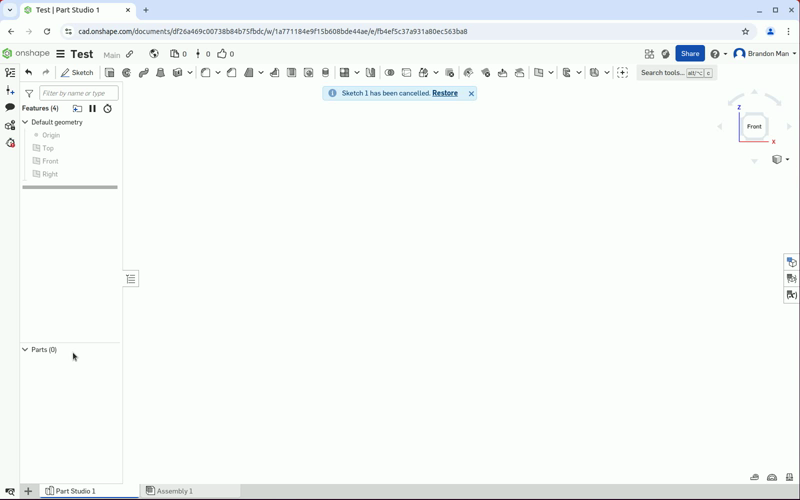
key(shift+y)
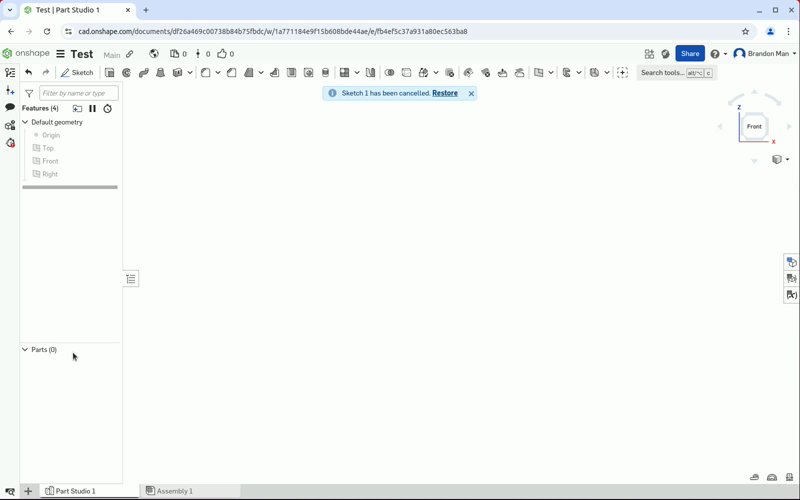
key(shift+s)
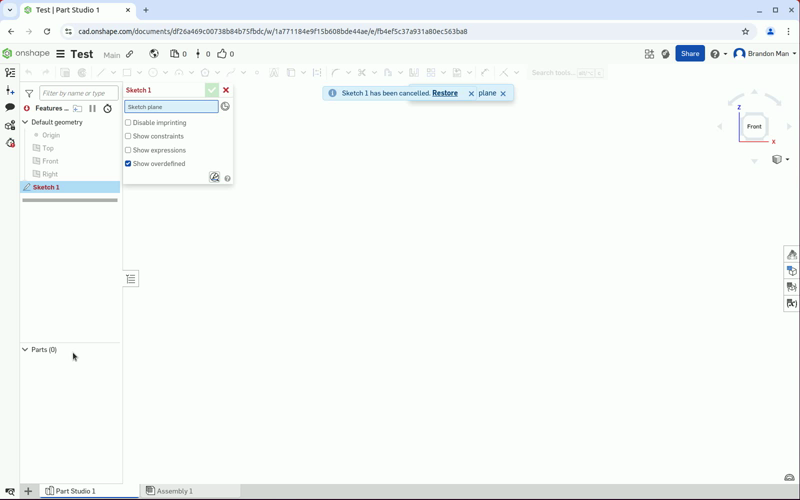
mouse_move(73, 163)
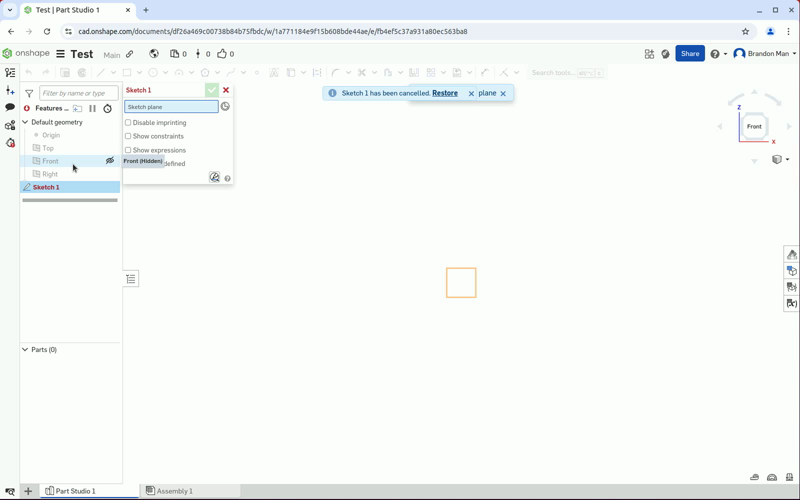
click(73, 163)
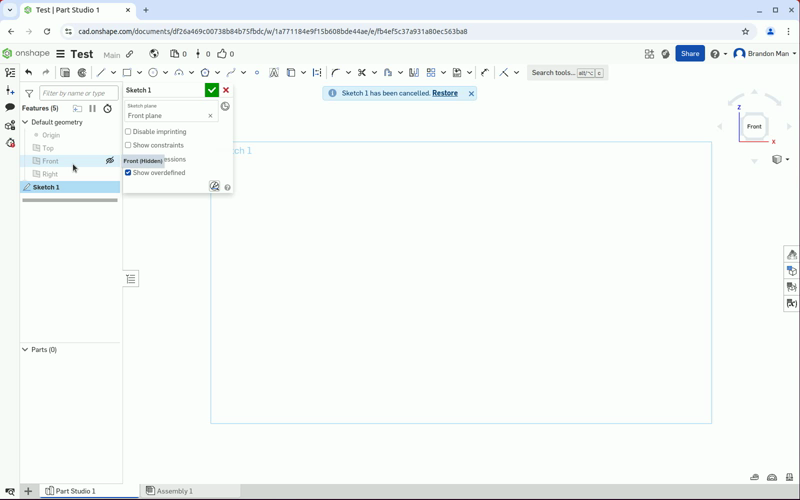
mouse_move(73, 352)
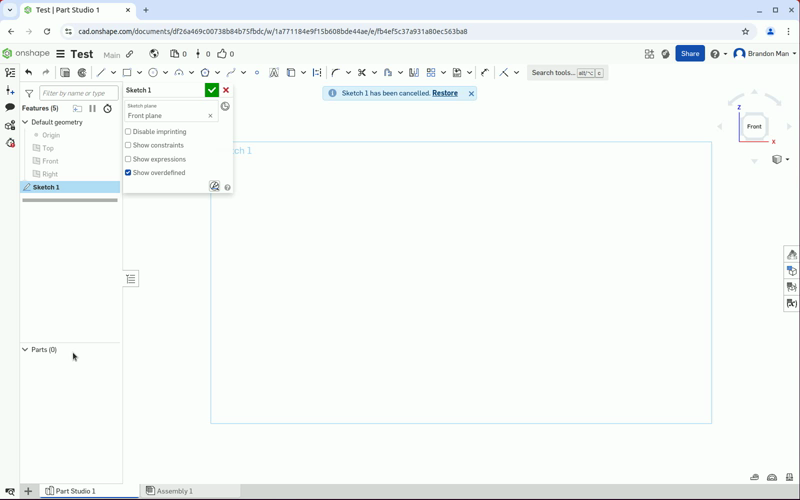
key(y)
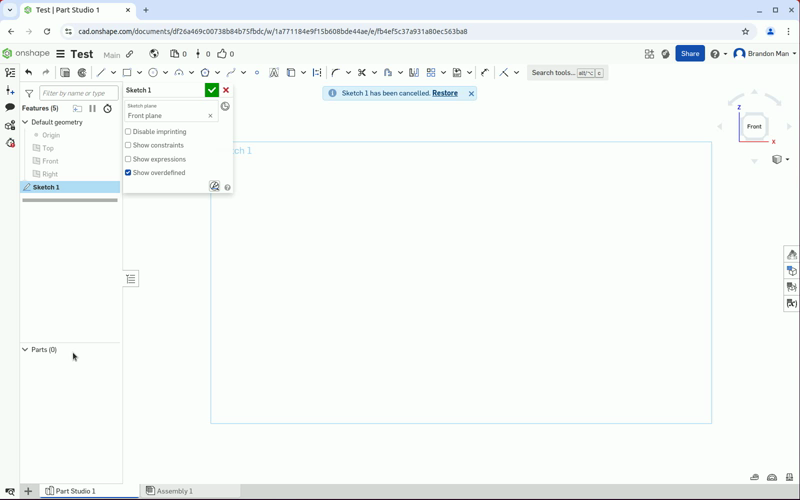
key(c)
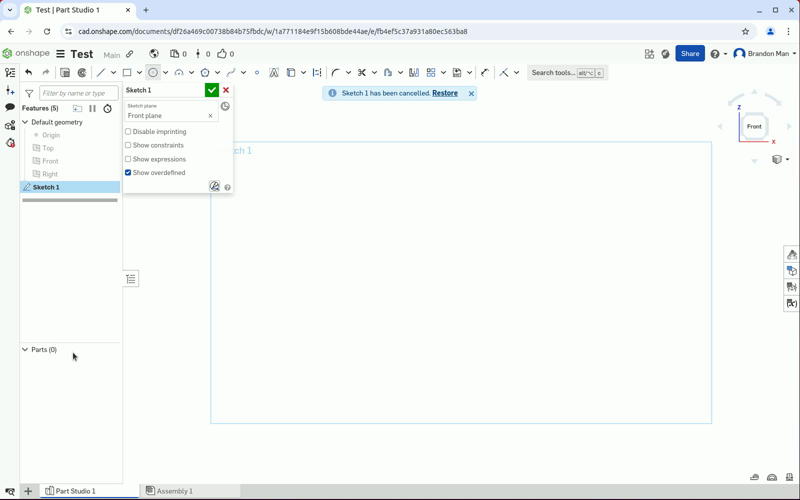
key_down(shift)
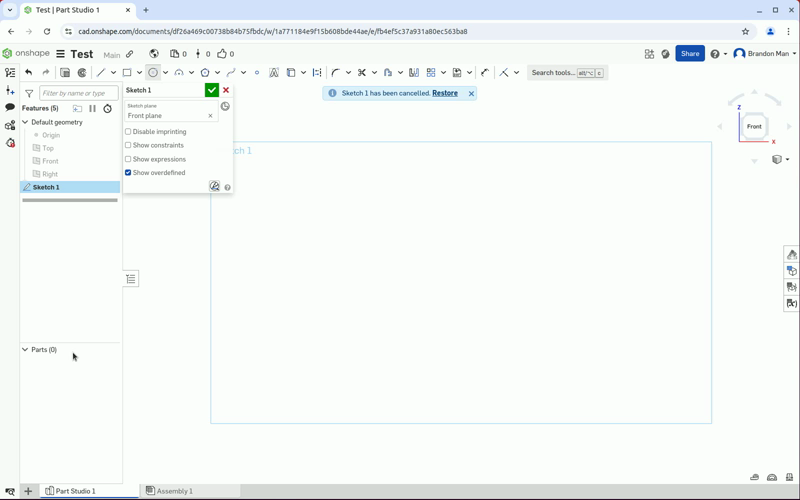
mouse_move(460, 282)
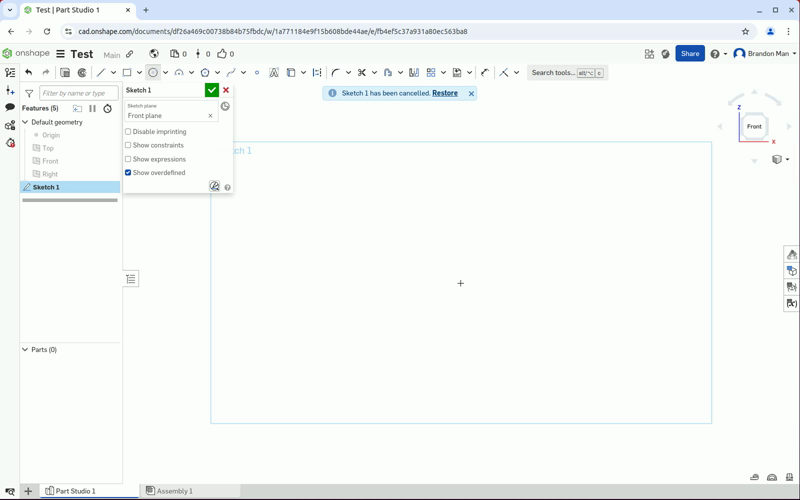
click(460, 282)
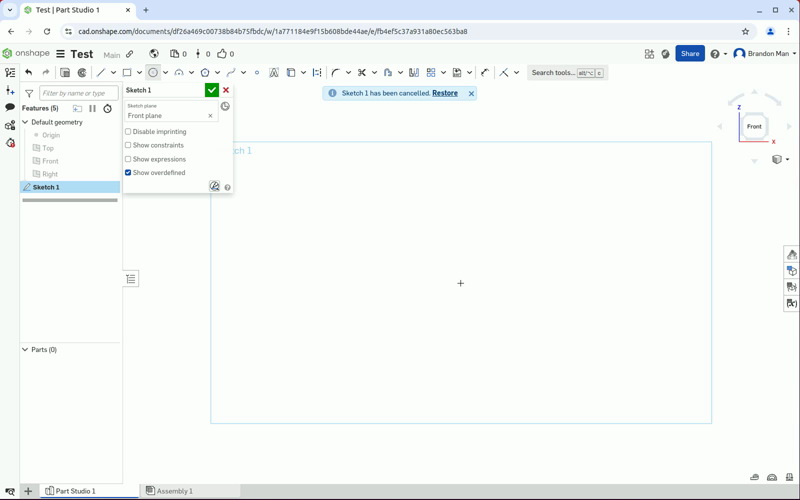
key_up(shift)
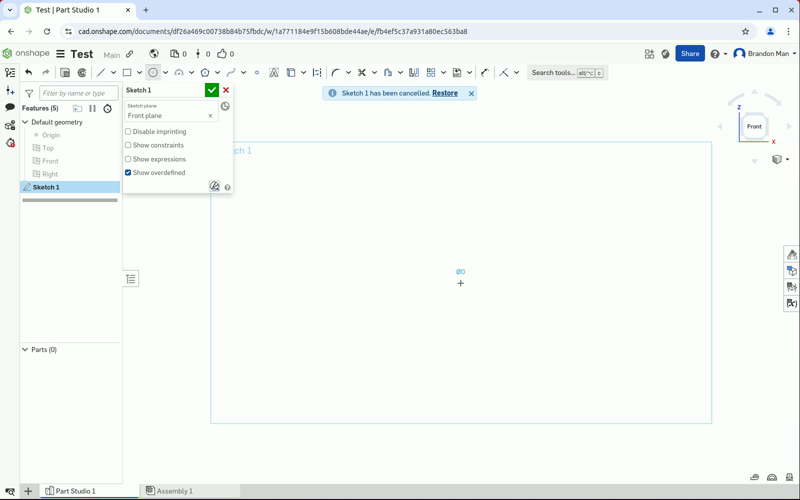
mouse_move(472, 282)
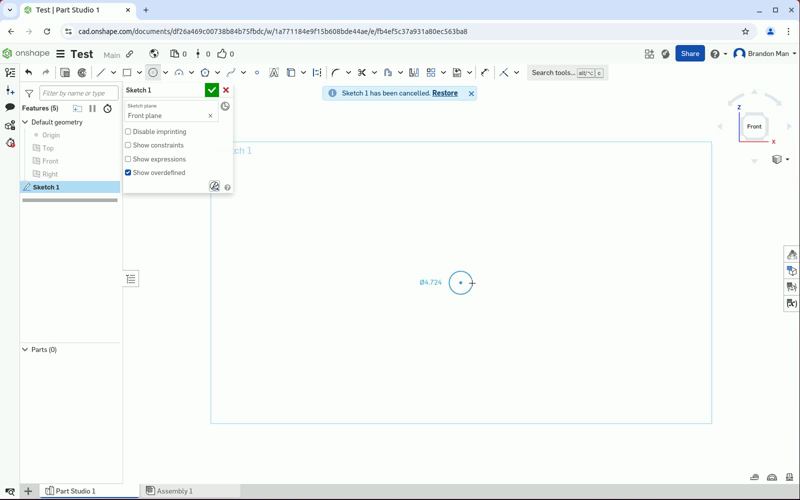
click(472, 282)
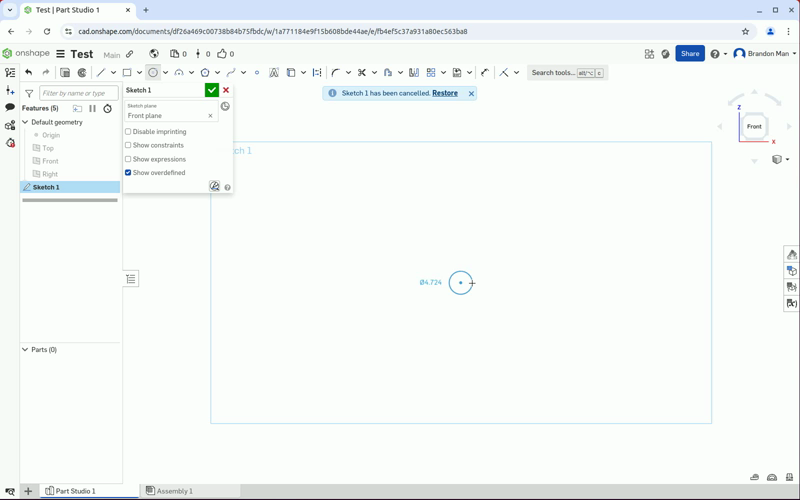
key(esc)
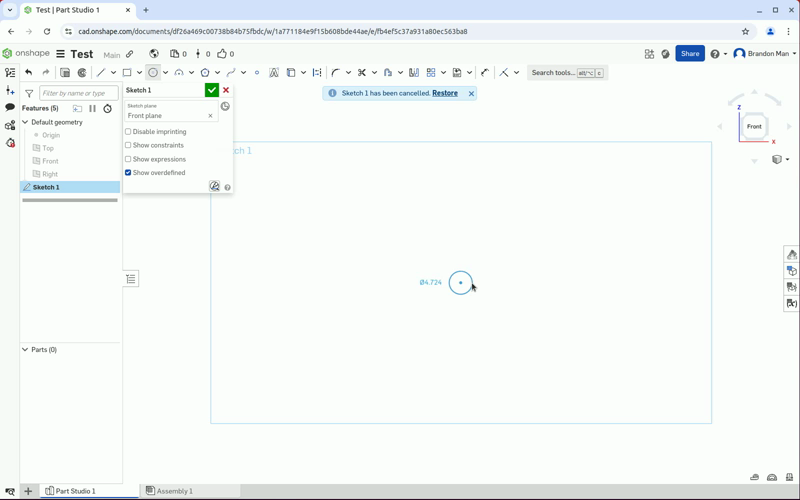
mouse_move(461, 277)
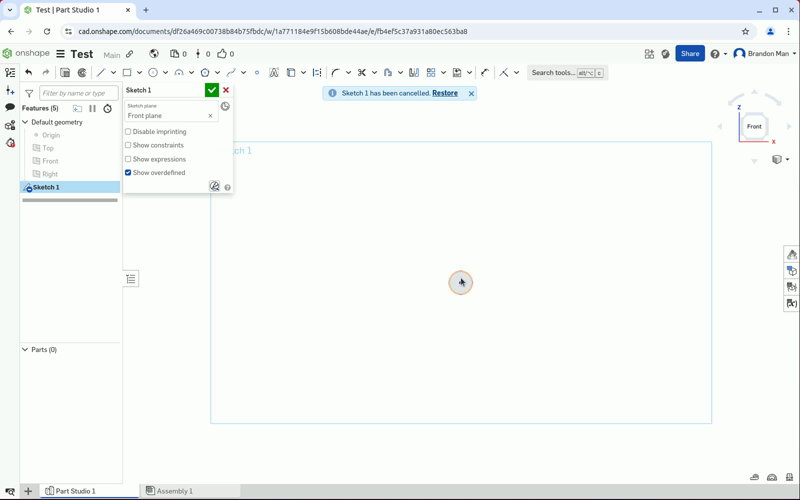
scroll(6)
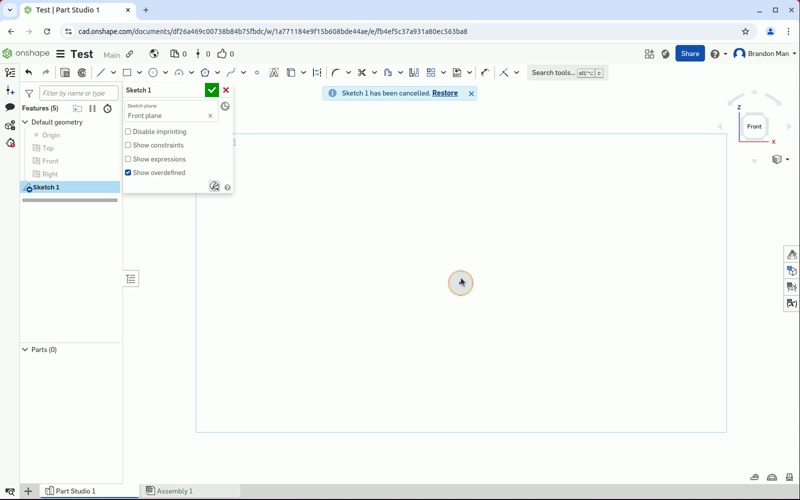
scroll(6)
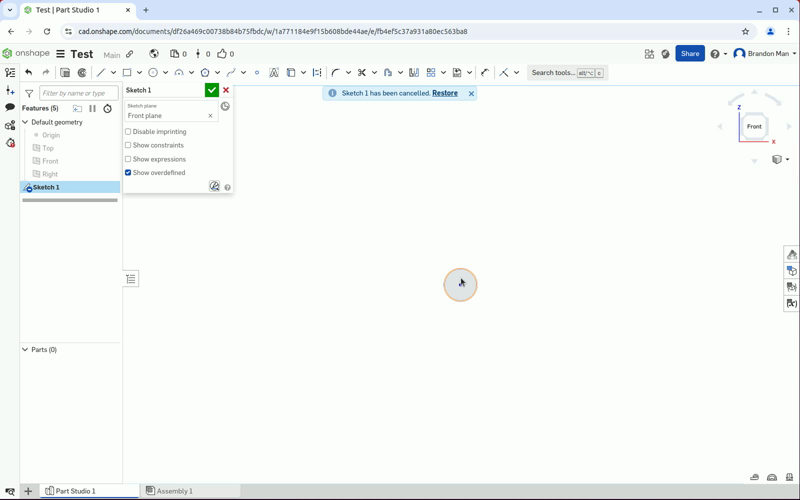
scroll(6)
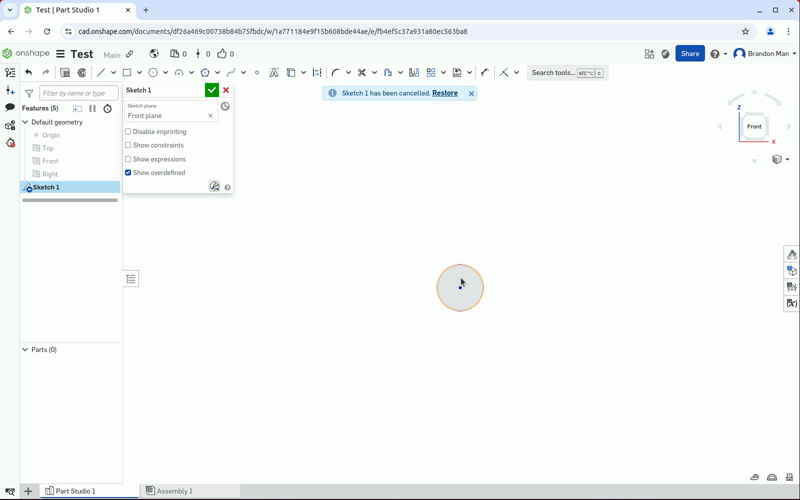
scroll(6)
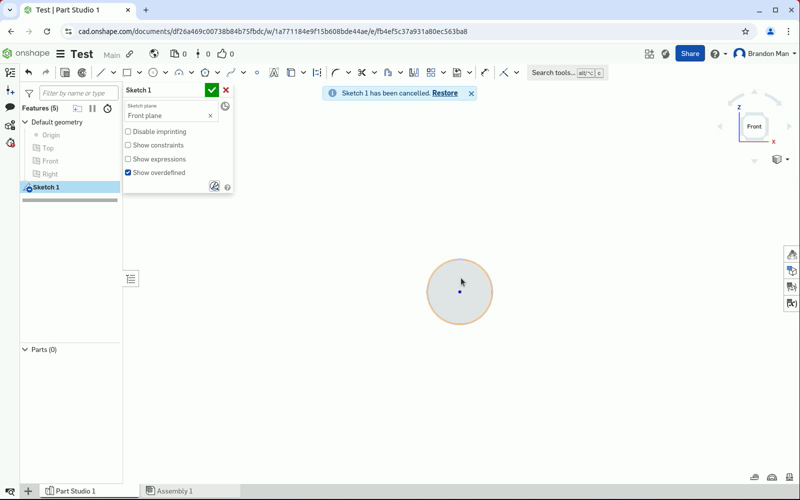
scroll(6)
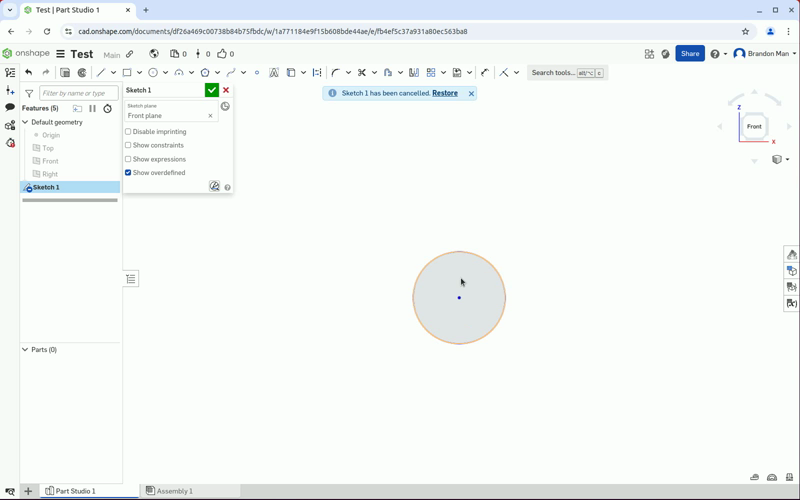
scroll(6)
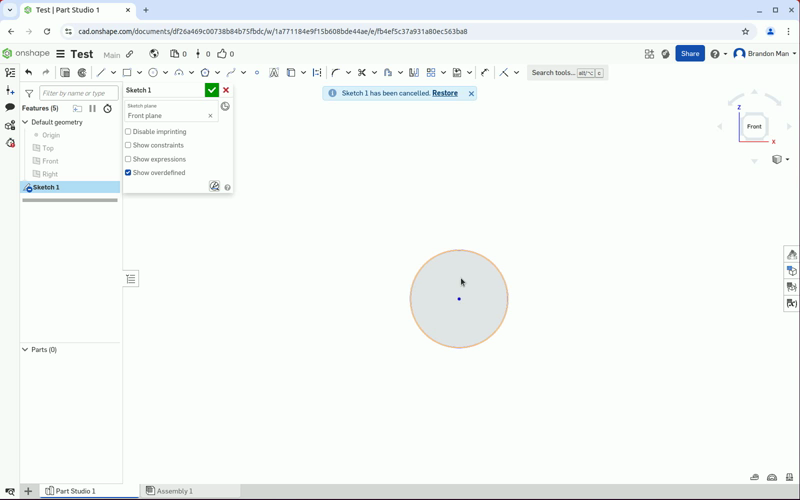
scroll(6)
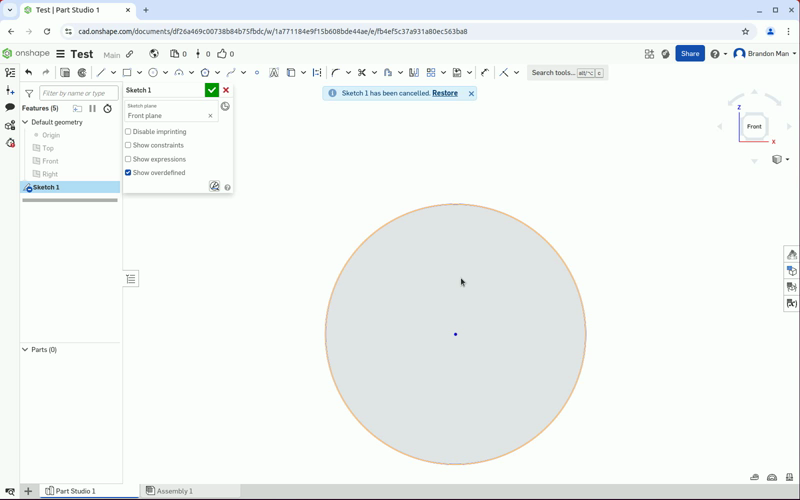
click(461, 277)
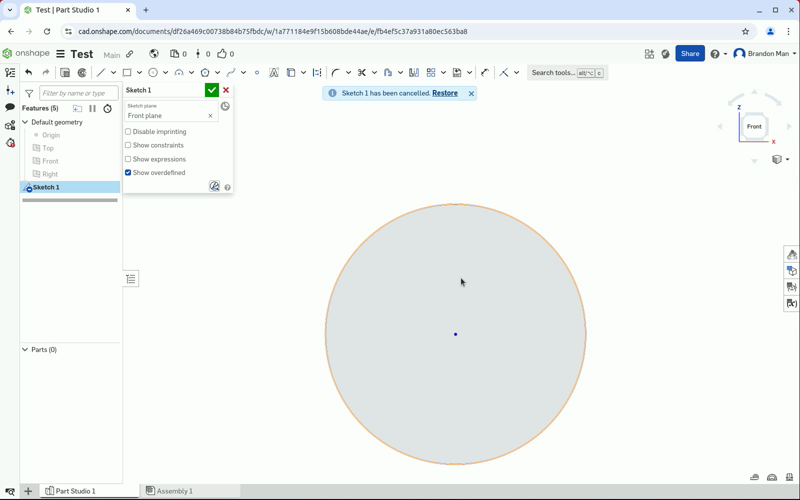
scroll(-6)
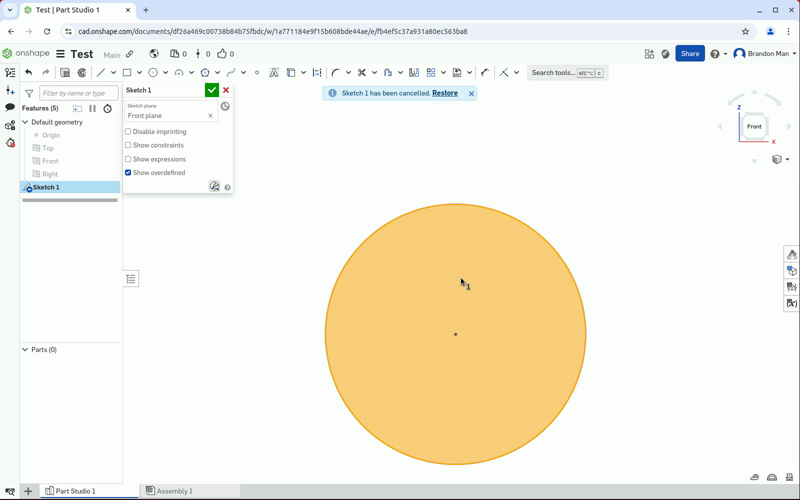
scroll(-6)
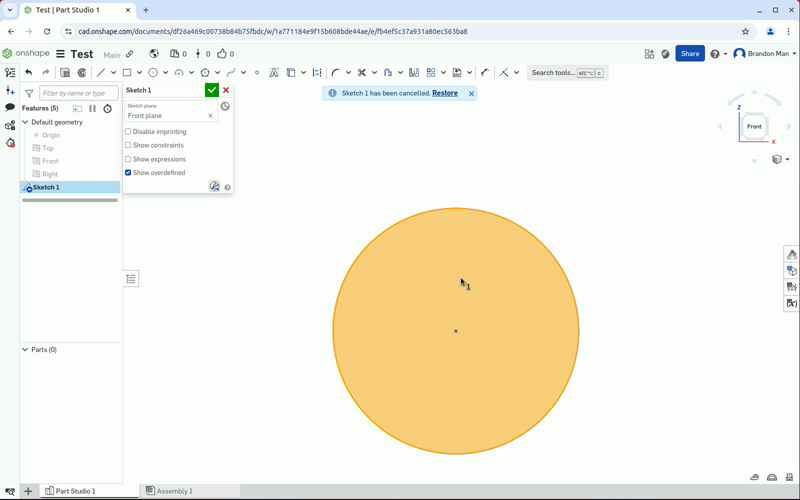
scroll(-6)
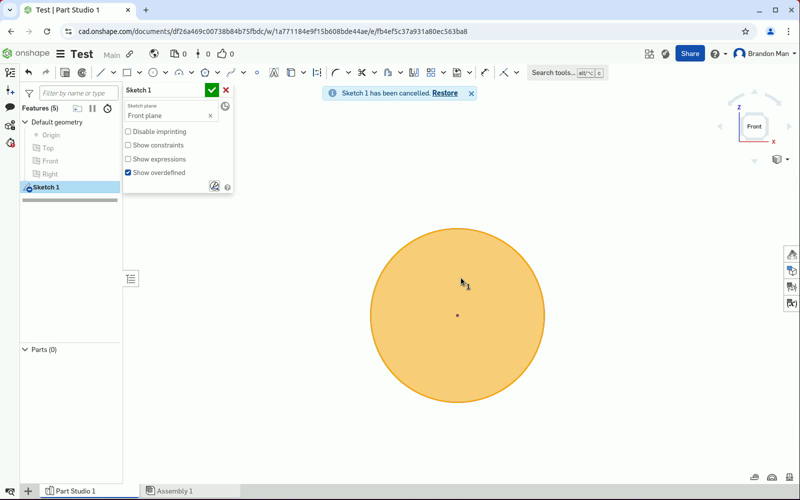
scroll(-6)
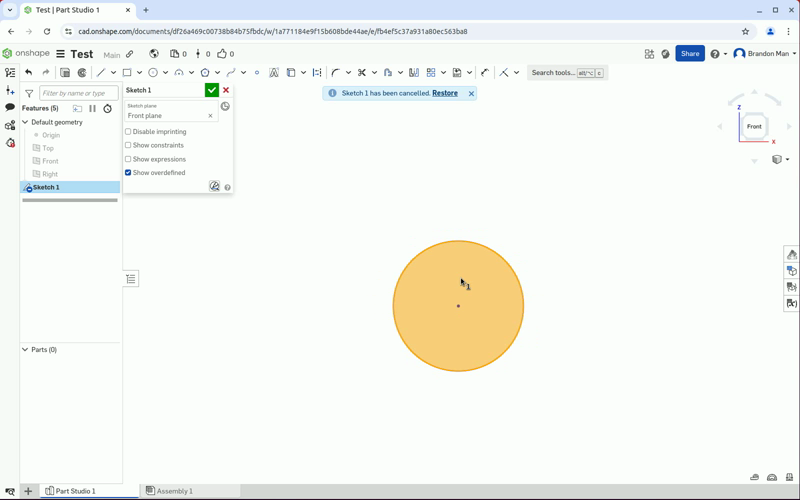
scroll(-6)
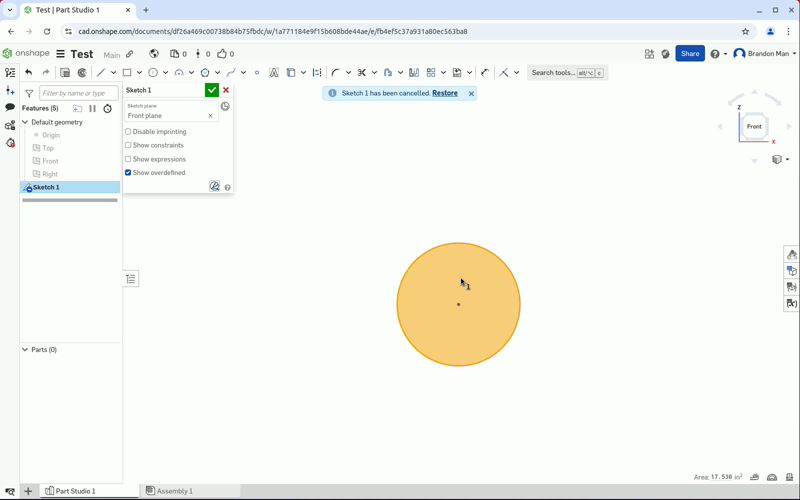
scroll(-6)
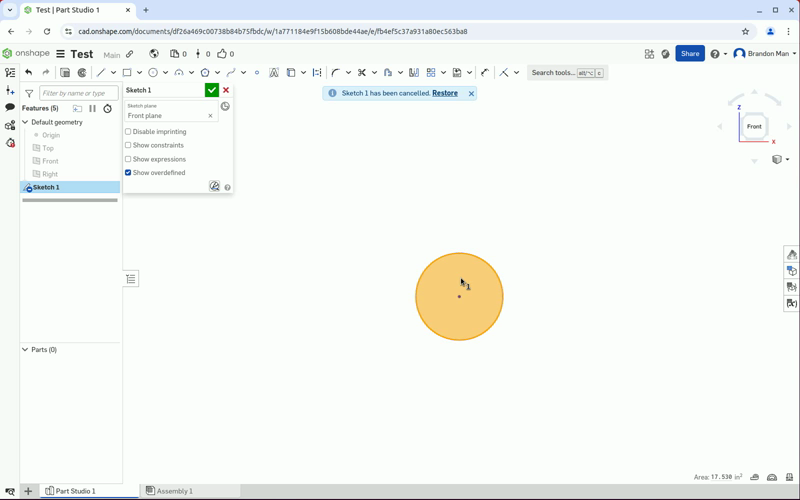
scroll(-6)
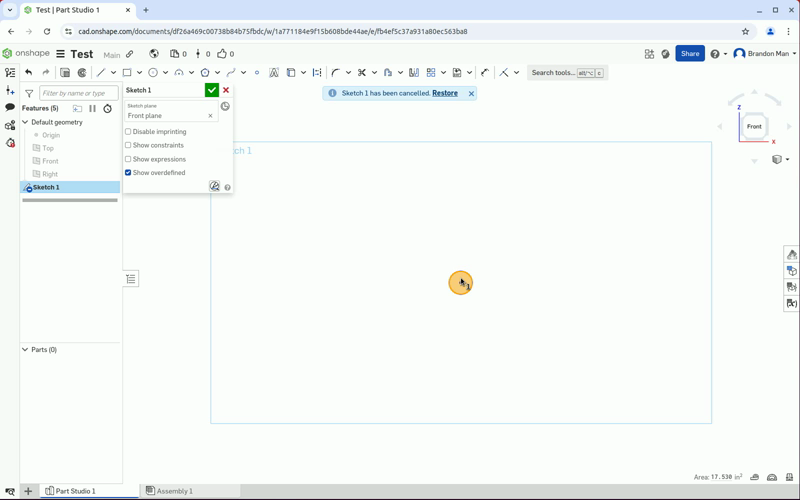
mouse_move(73, 352)
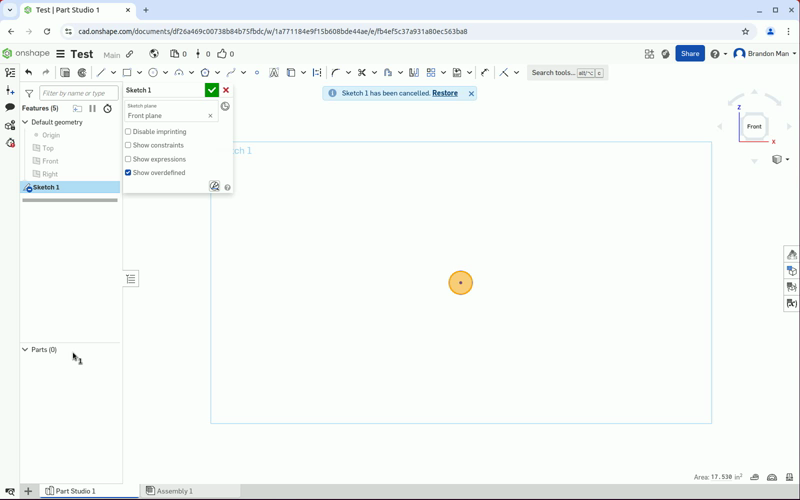
key(shift+y)
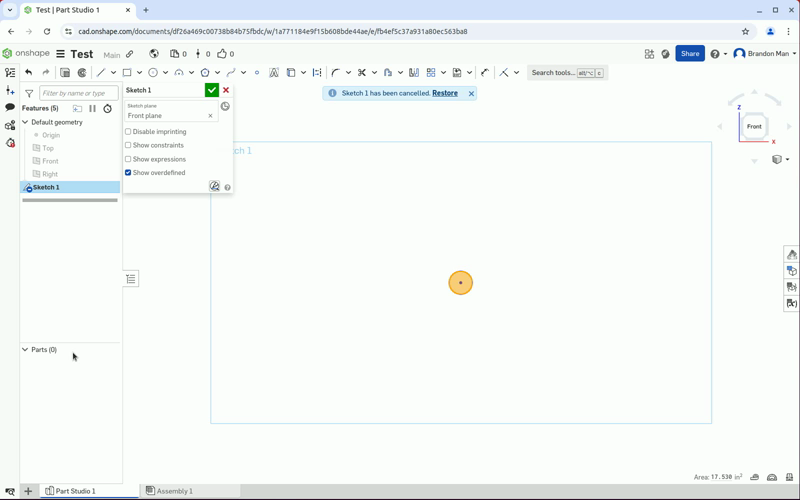
key(shift+e)
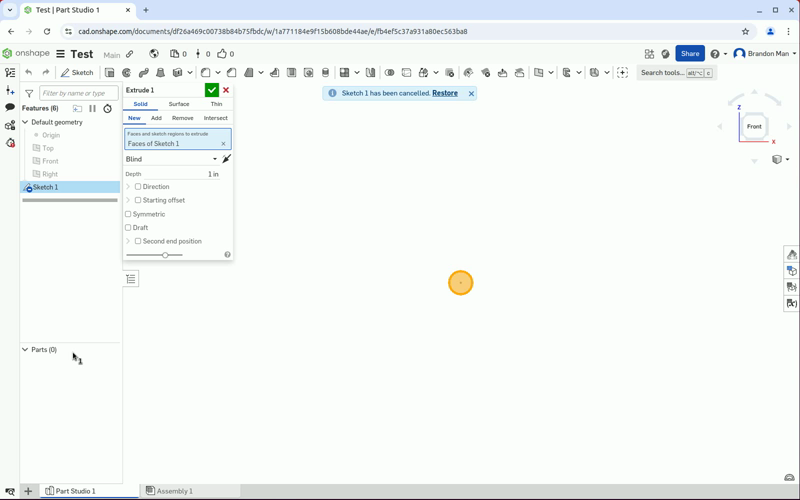
mouse_move(143, 106)
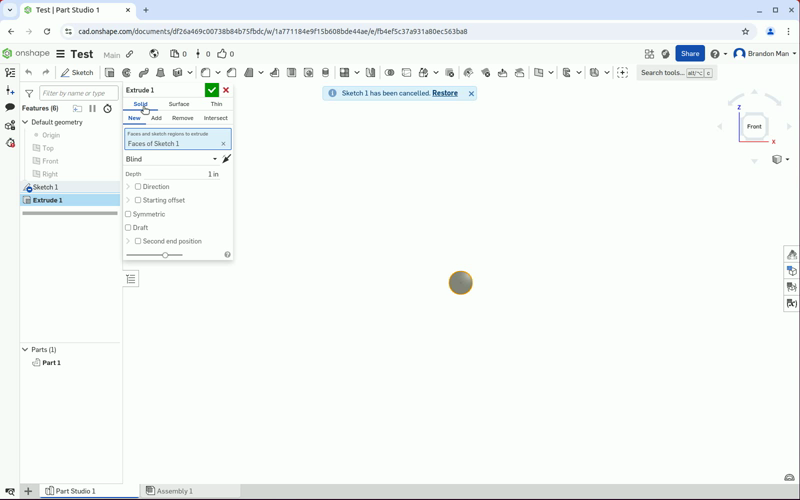
click(143, 106)
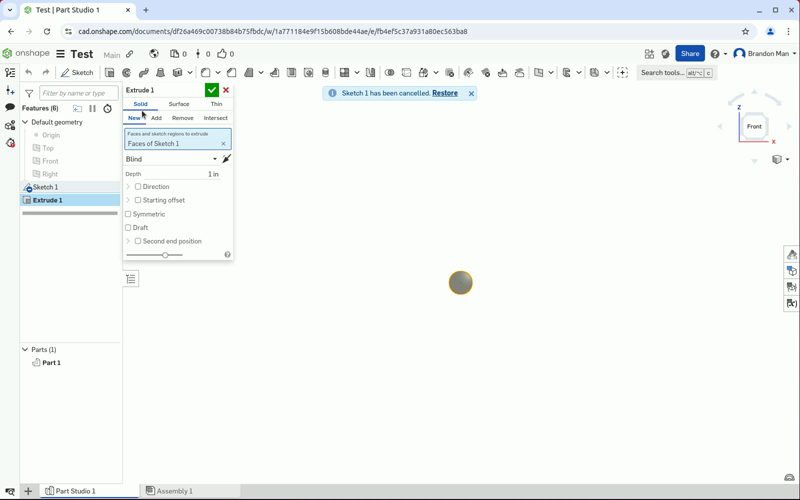
mouse_move(137, 120)
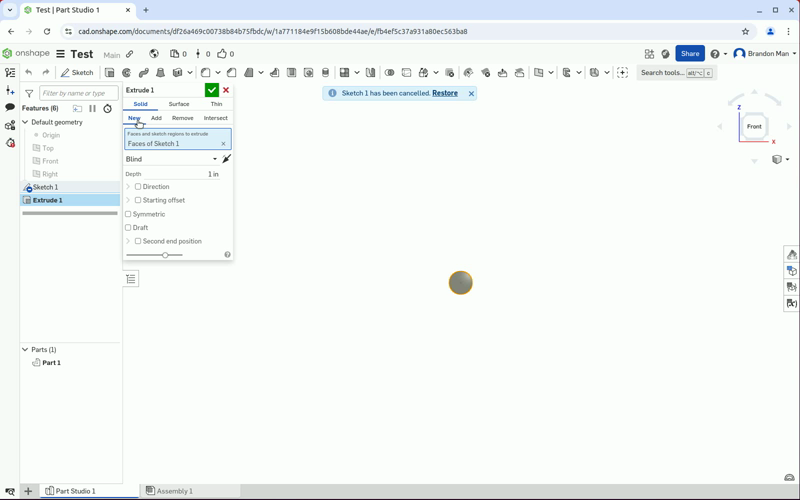
click(137, 120)
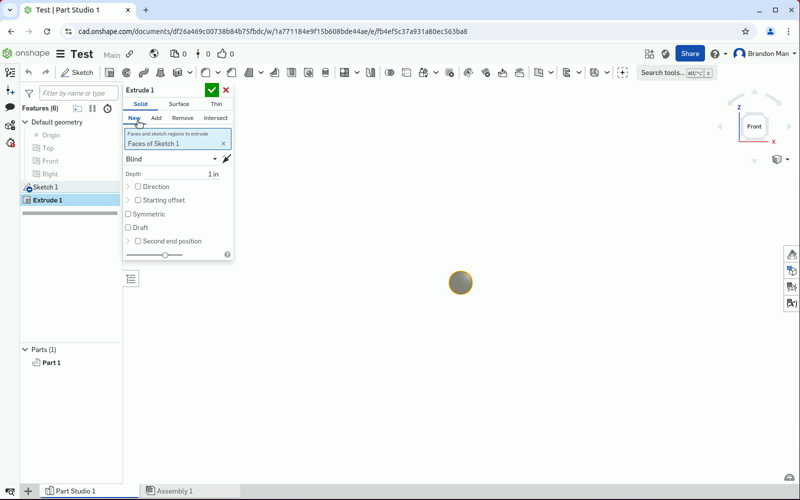
key(tab, 4)
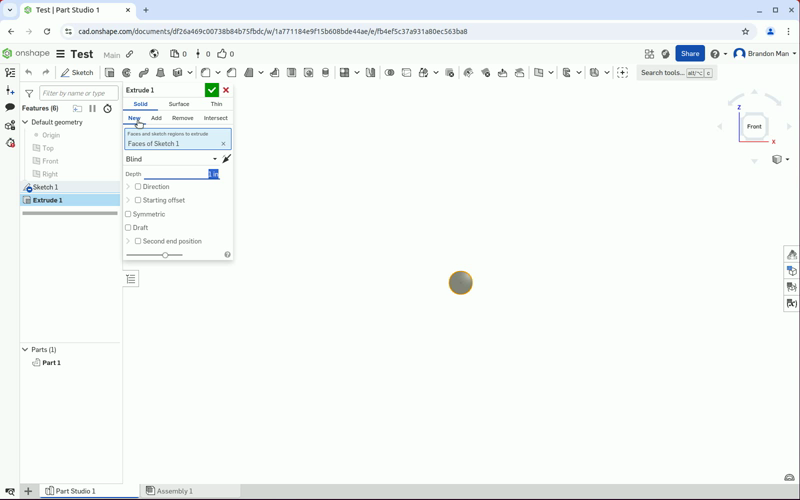
text(-23.108)
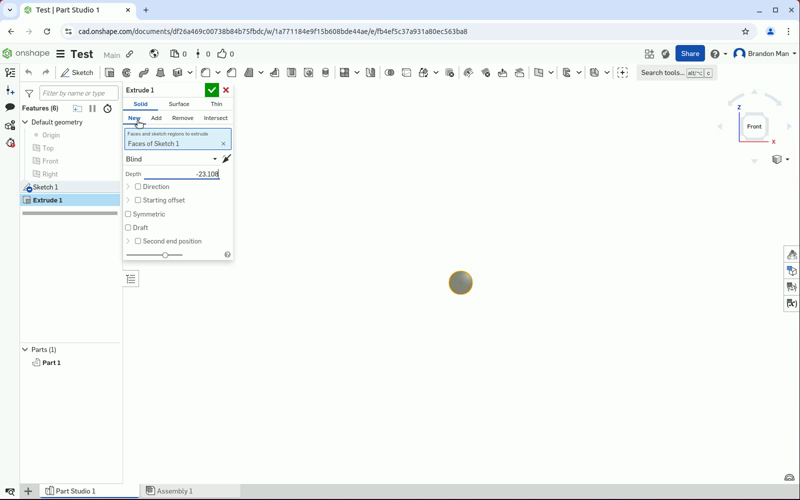
key(enter)
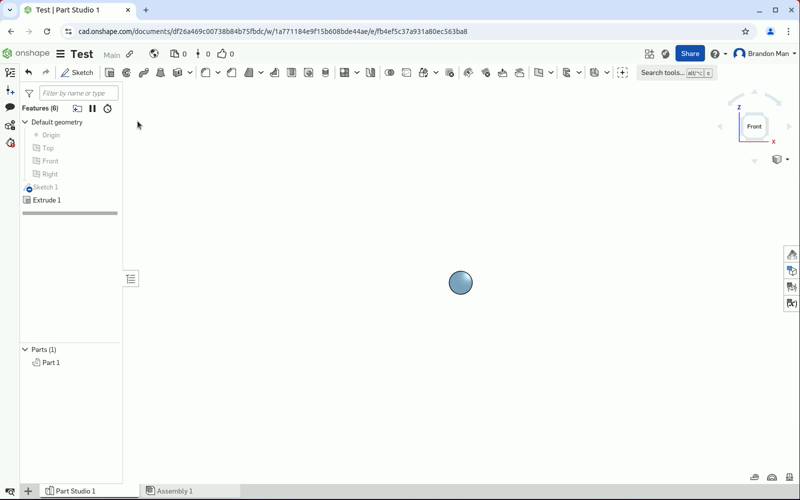
key(shift+h)
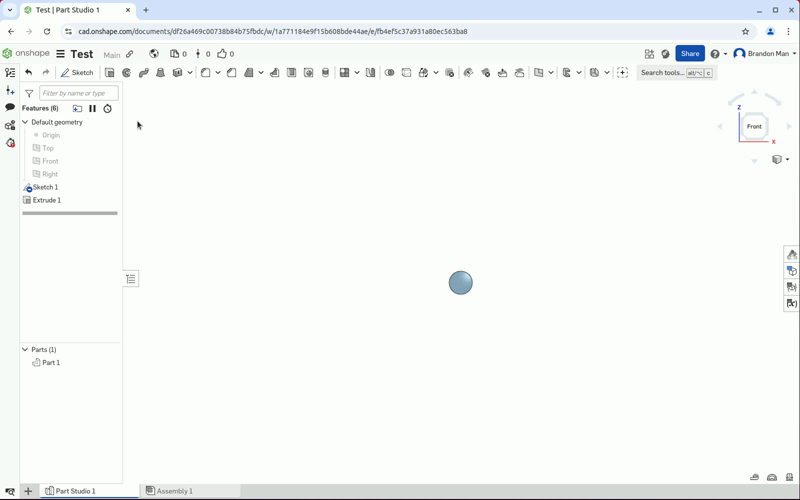
key(shift+h)
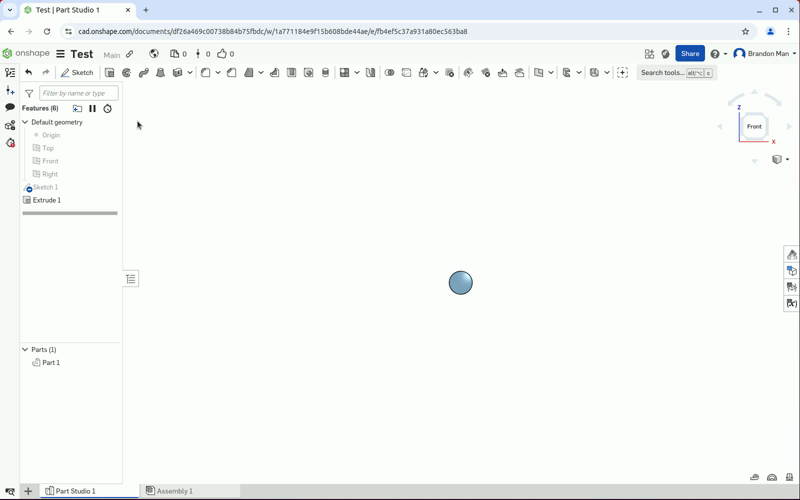
mouse_move(73, 189)
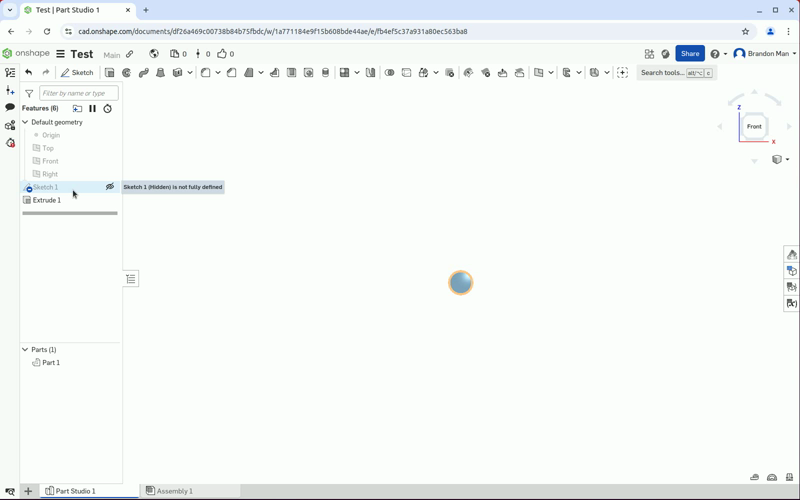
click(73, 189)
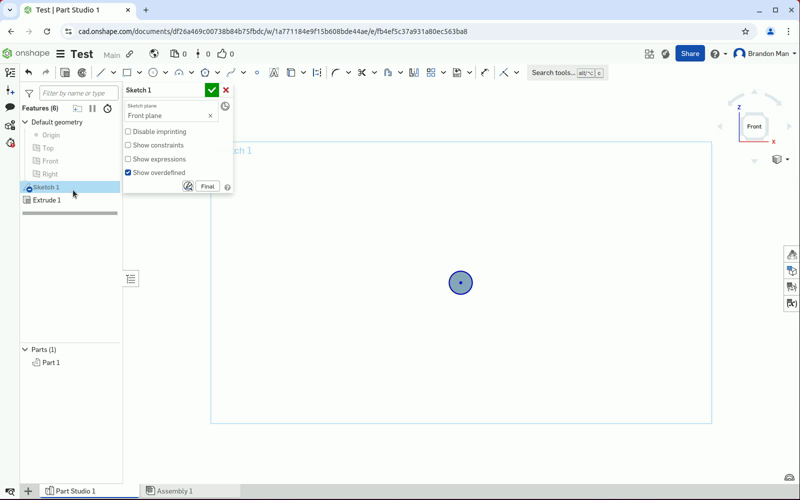
mouse_move(229, 92)
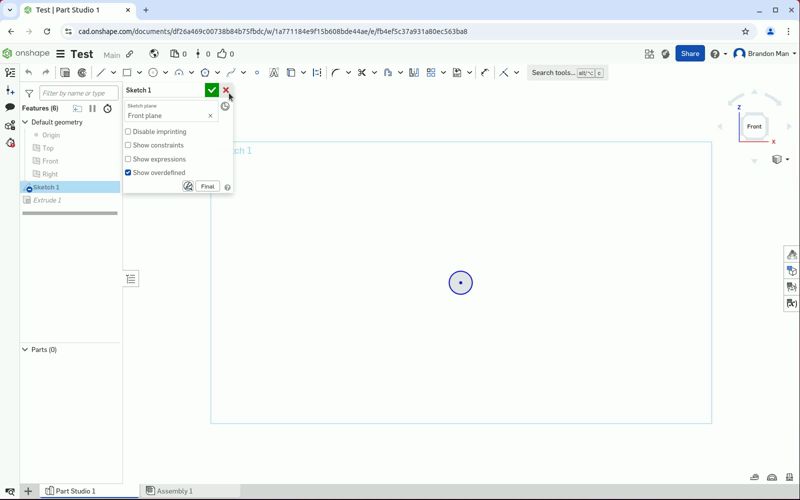
click(229, 92)
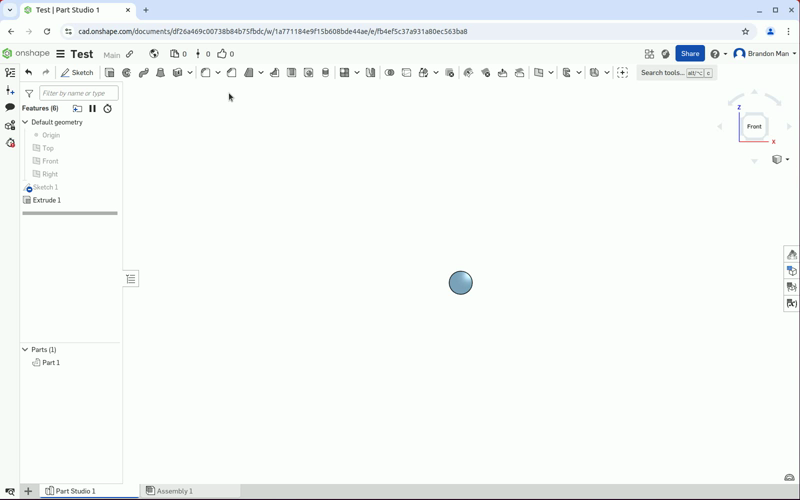
mouse_move(73, 352)
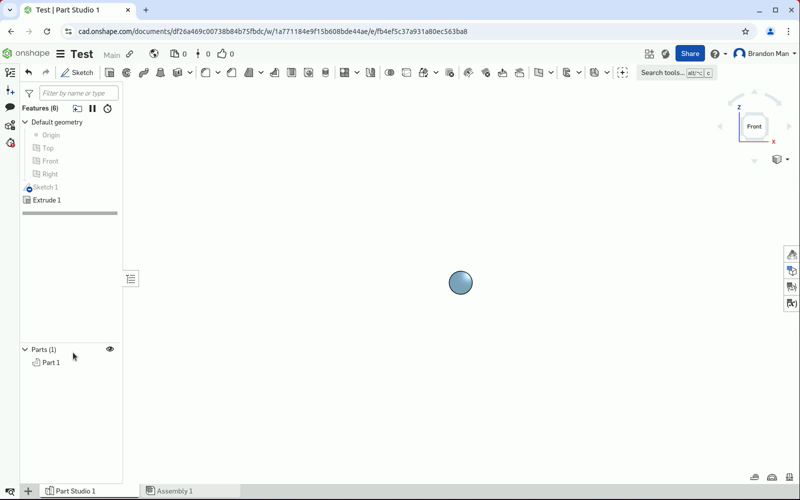
key(y)
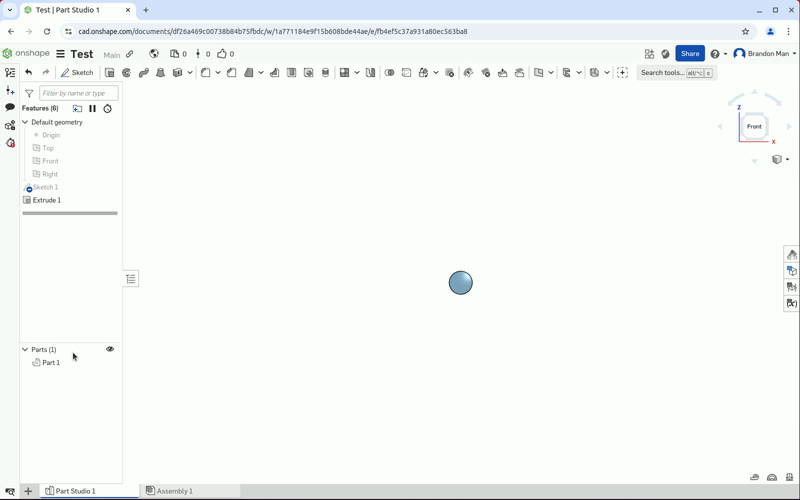
key(shift+p)
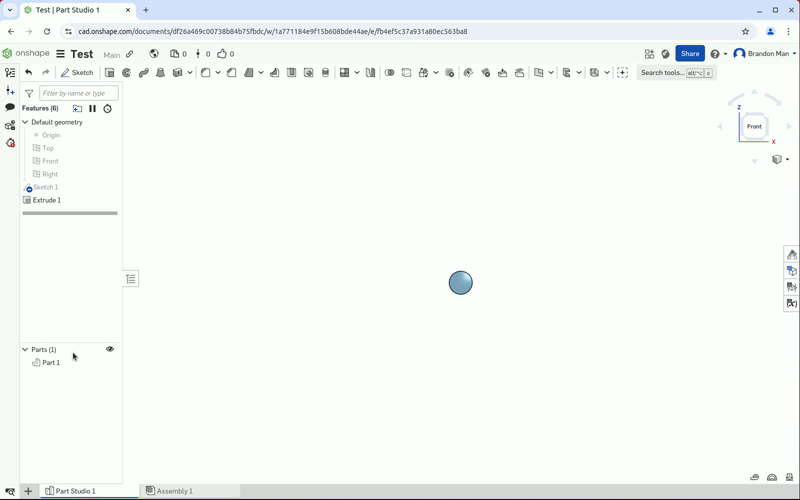
key(space)
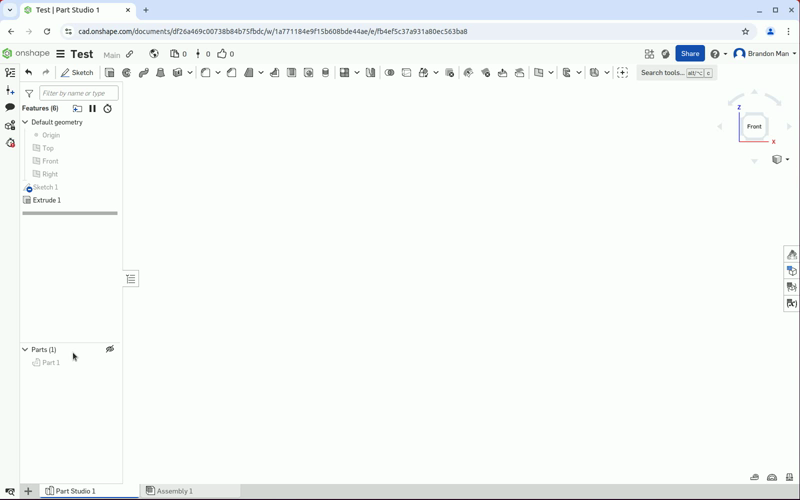
key_down(shift)
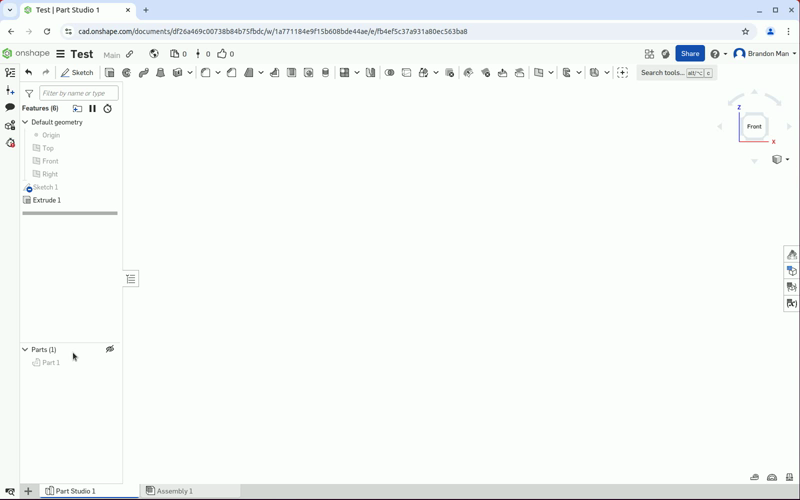
key(left)
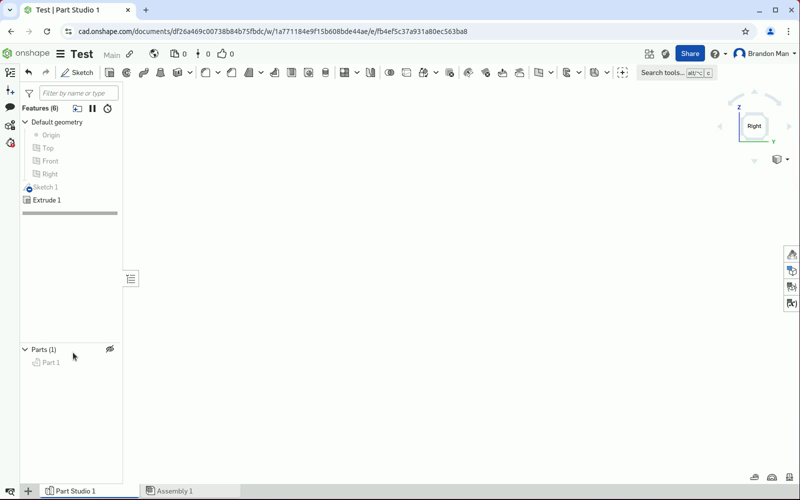
key_up(shift)
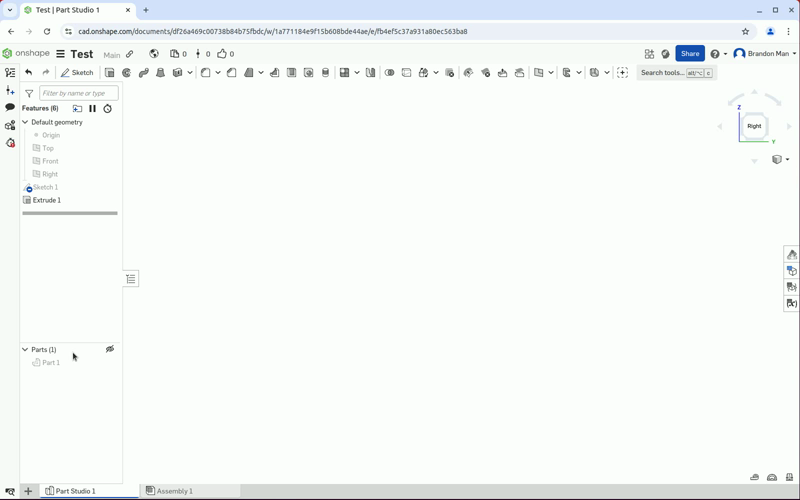
mouse_move(73, 352)
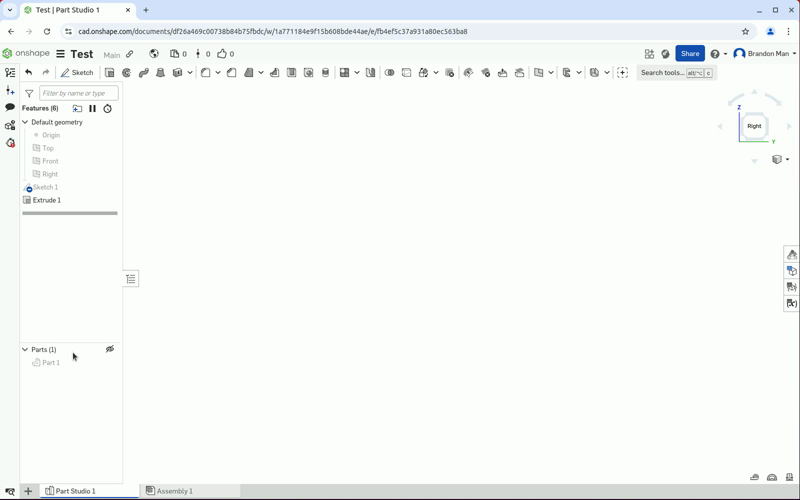
key(shift+y)
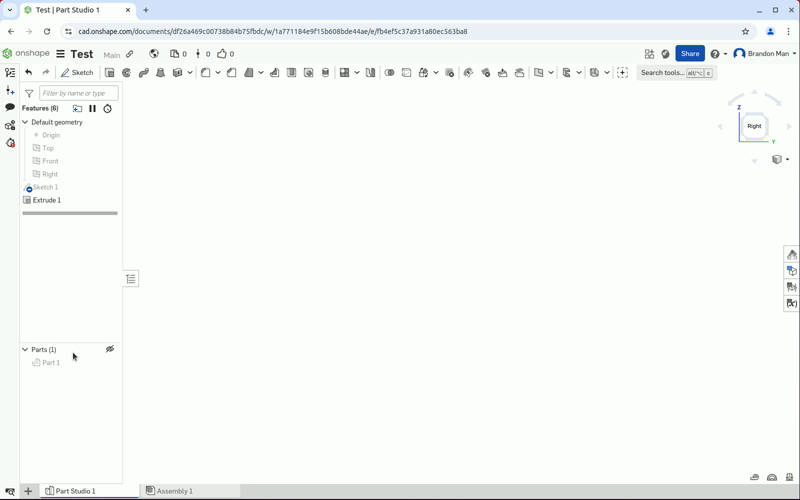
key(shift+s)
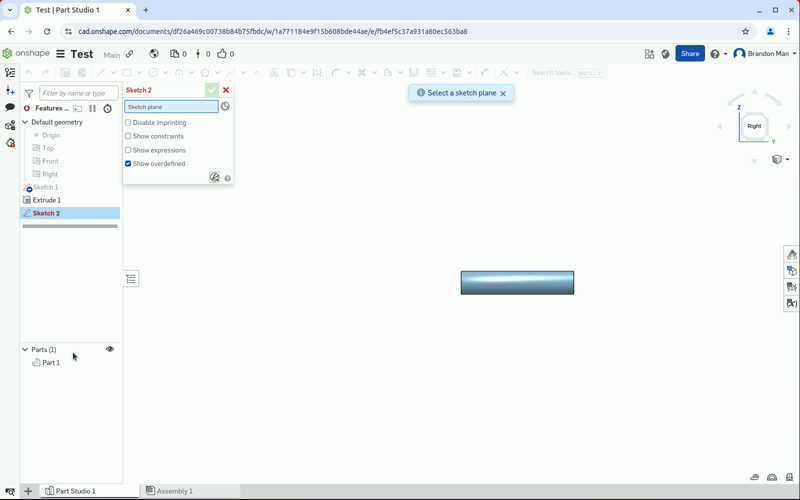
mouse_move(73, 176)
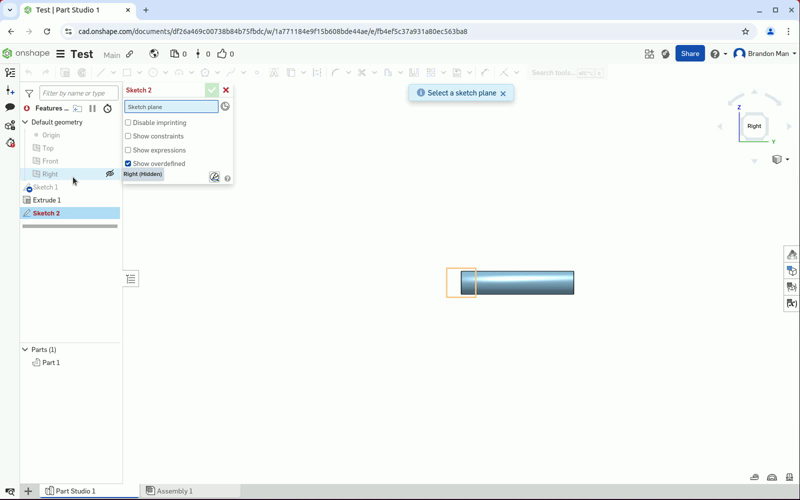
click(73, 176)
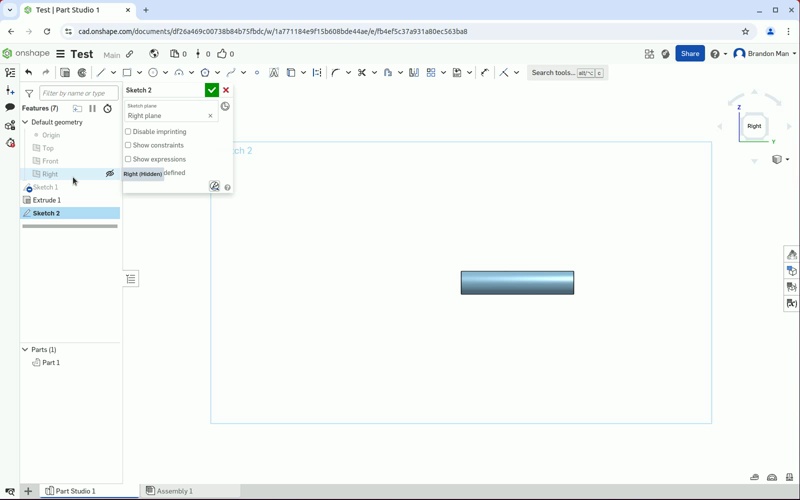
mouse_move(73, 352)
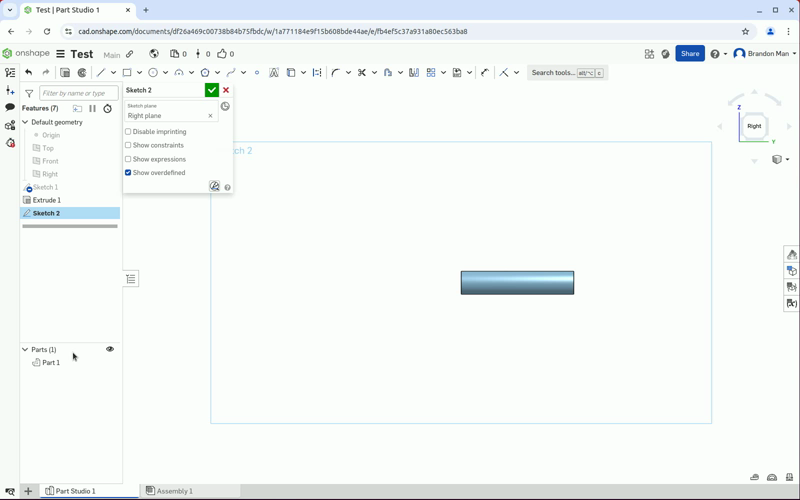
key(y)
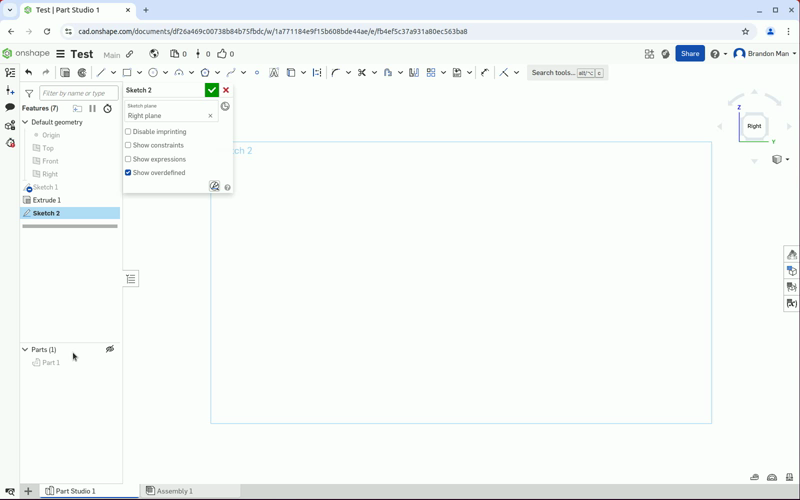
key(c)
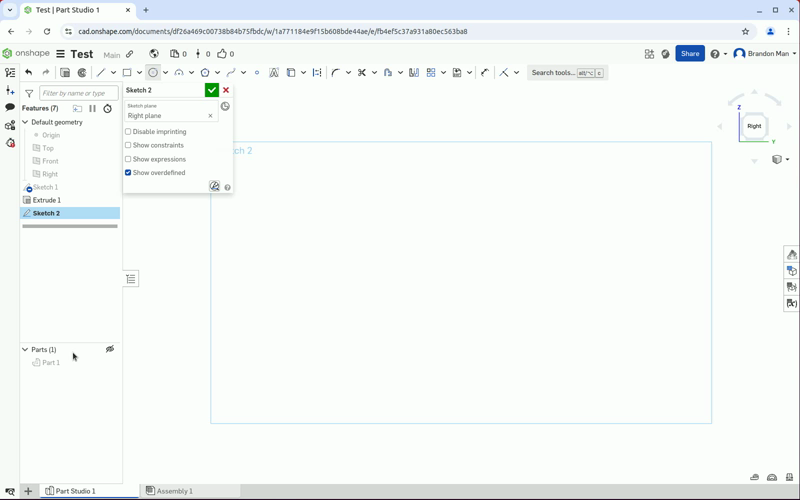
key_down(shift)
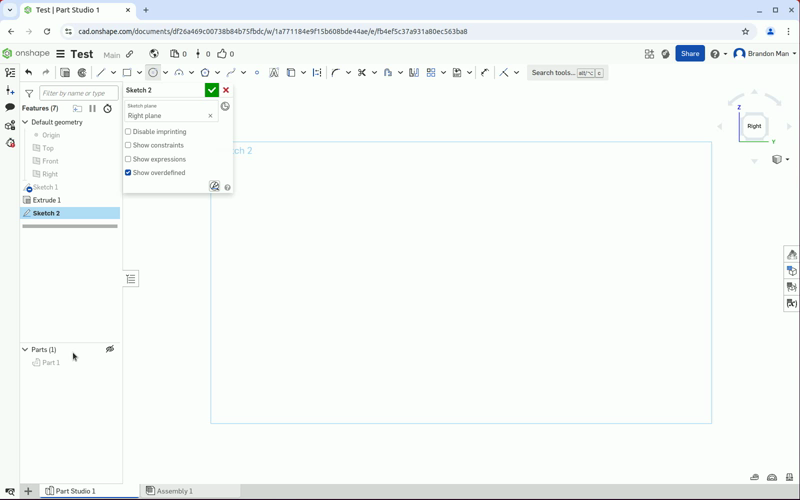
mouse_move(475, 282)
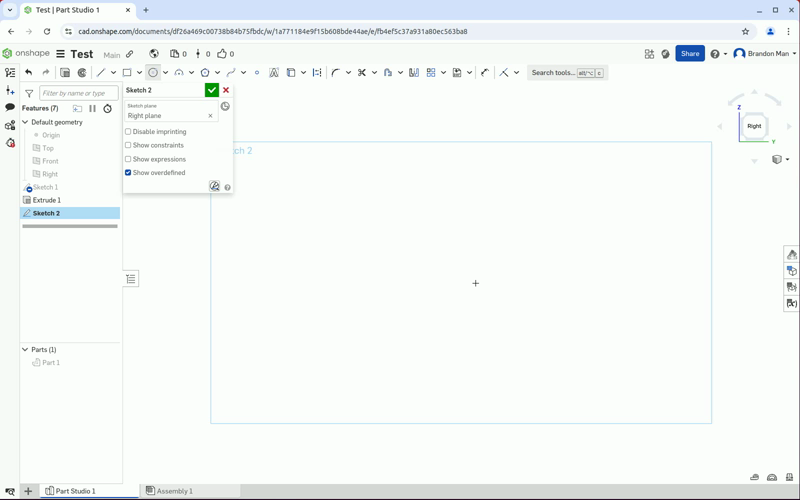
click(475, 282)
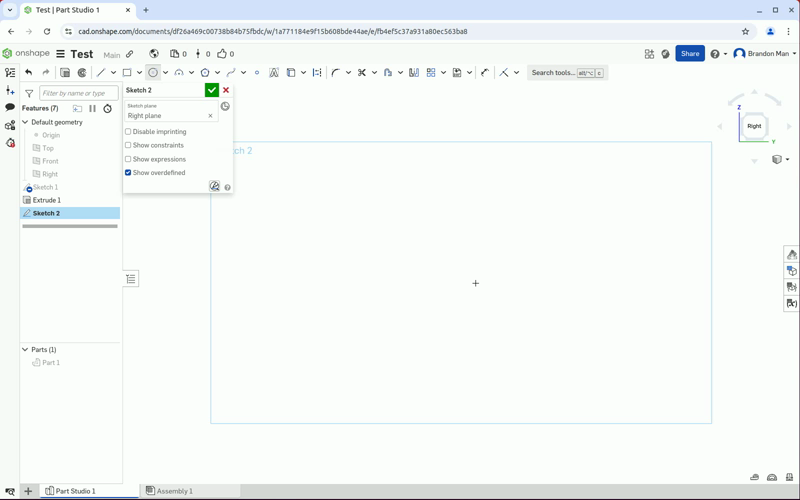
key_up(shift)
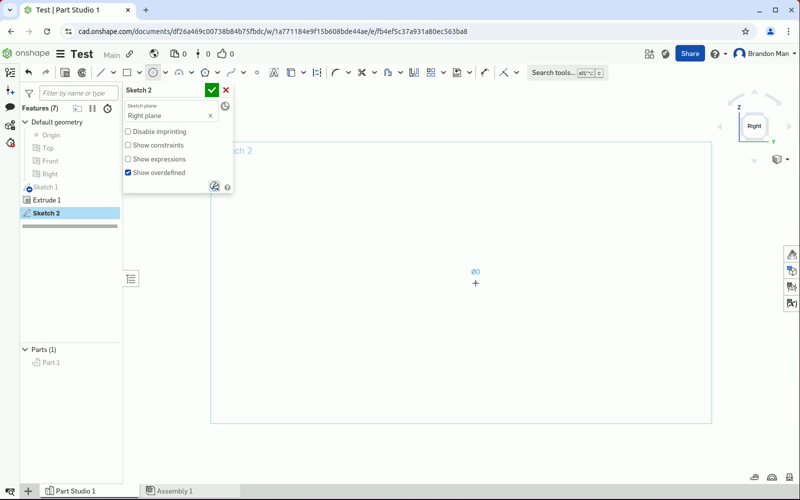
mouse_move(481, 282)
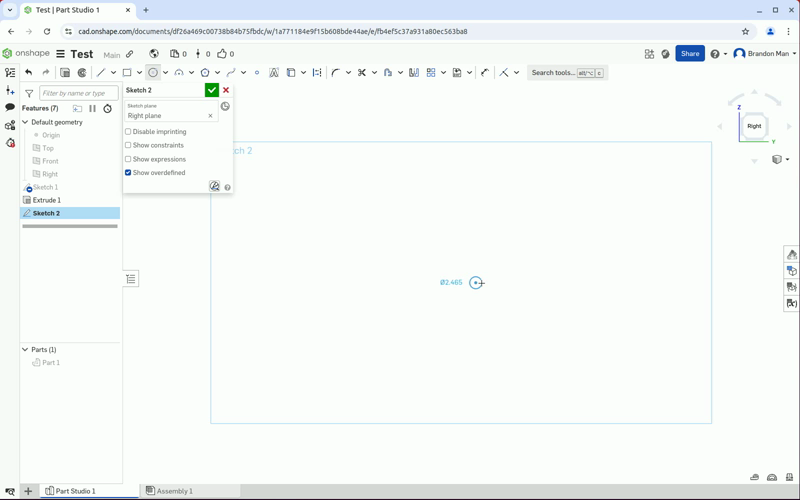
click(481, 282)
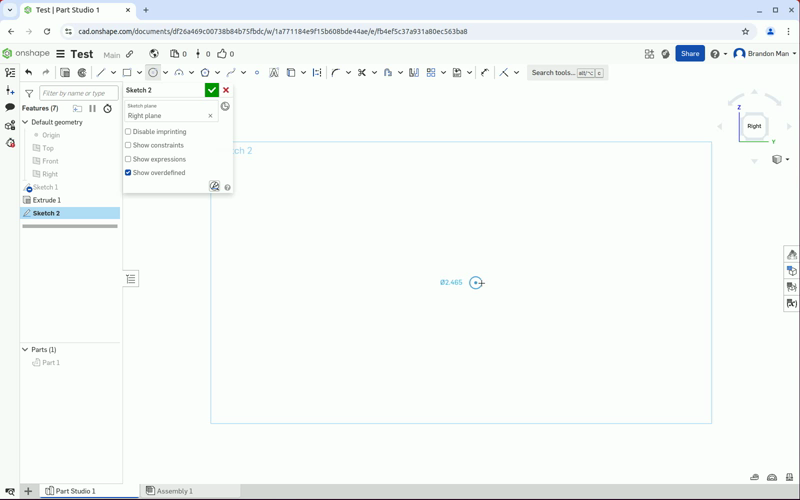
key(esc)
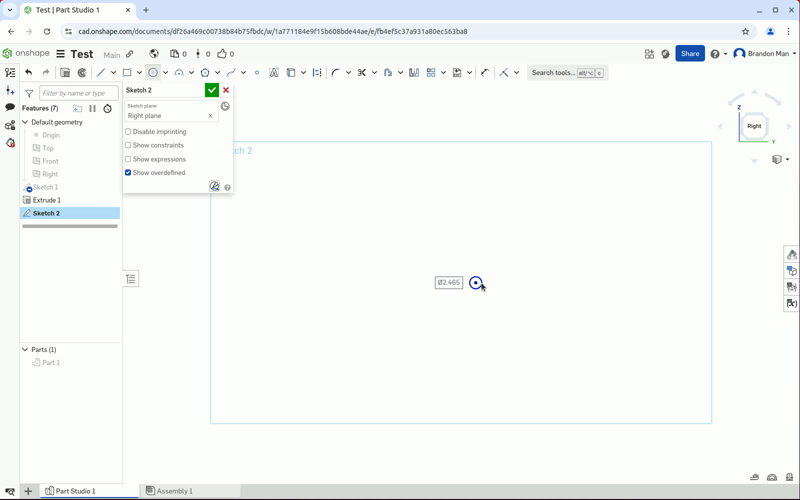
mouse_move(470, 284)
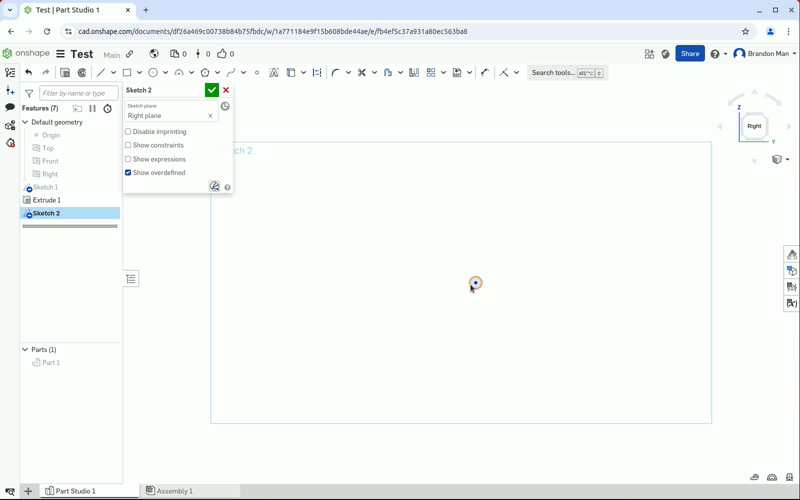
scroll(6)
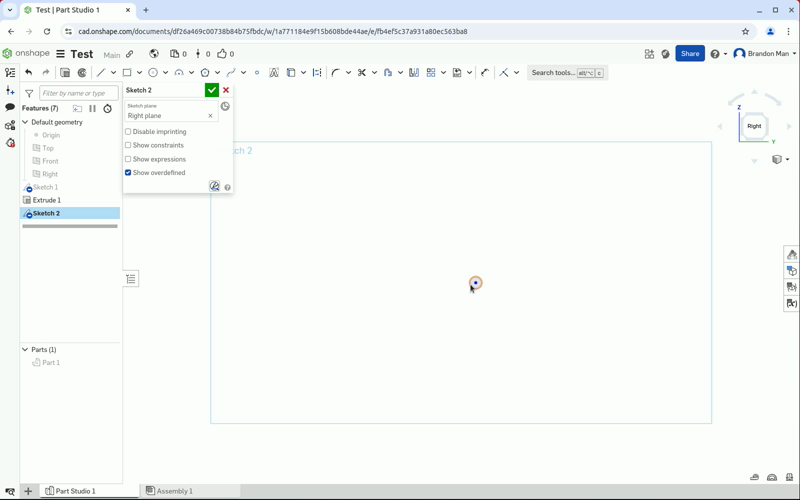
scroll(6)
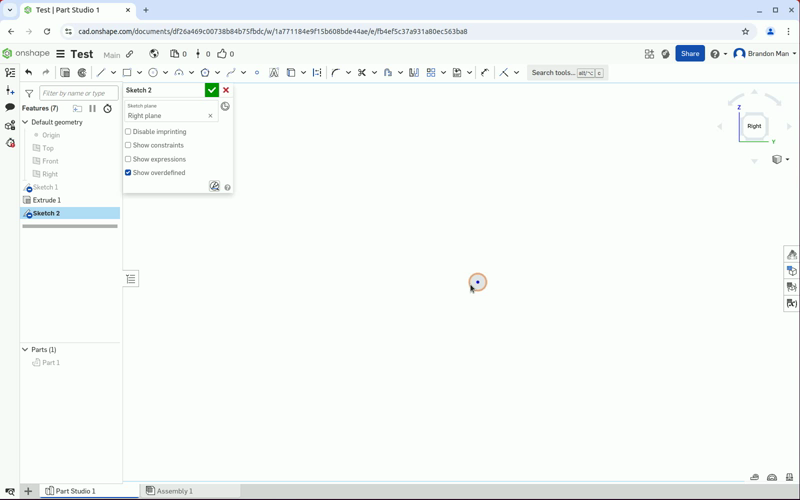
scroll(6)
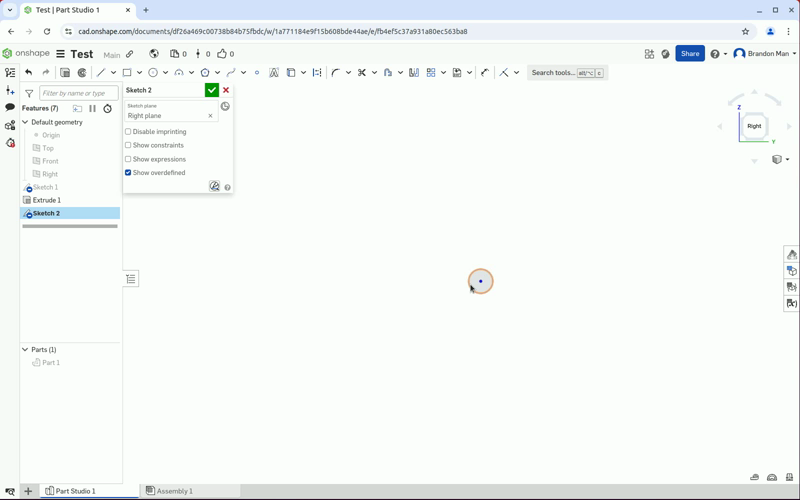
scroll(6)
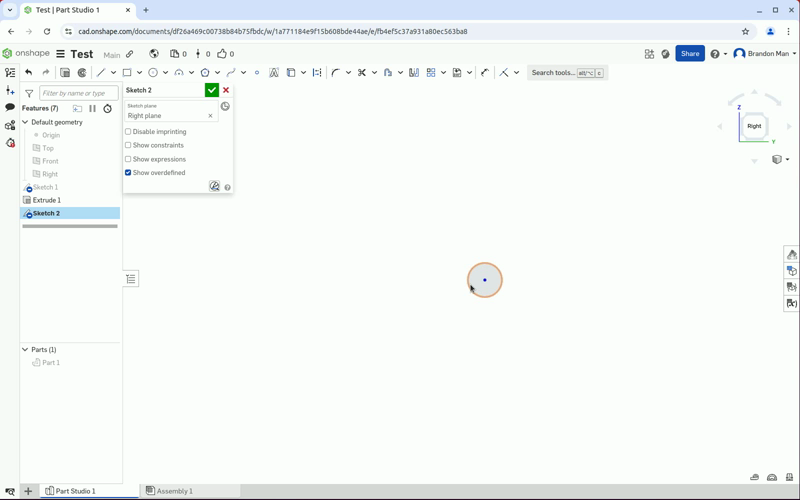
scroll(6)
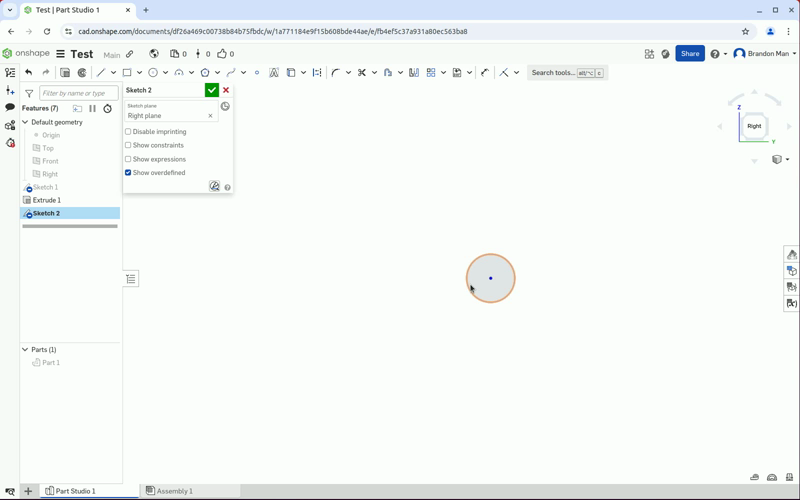
scroll(6)
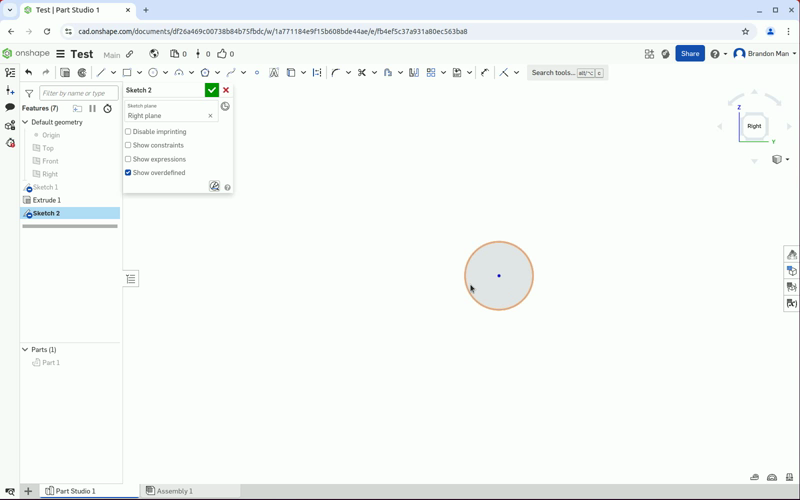
scroll(6)
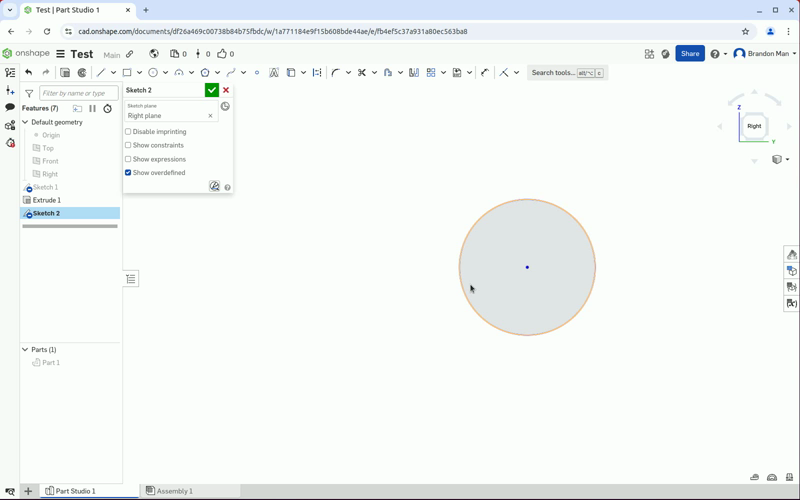
click(470, 284)
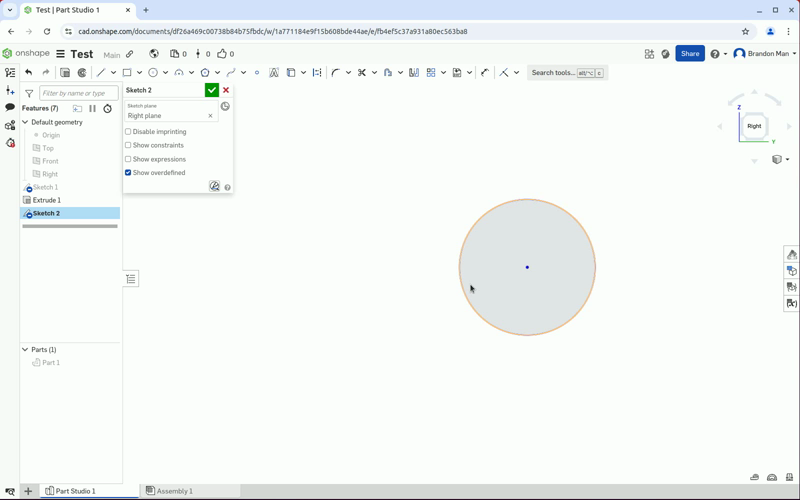
scroll(-6)
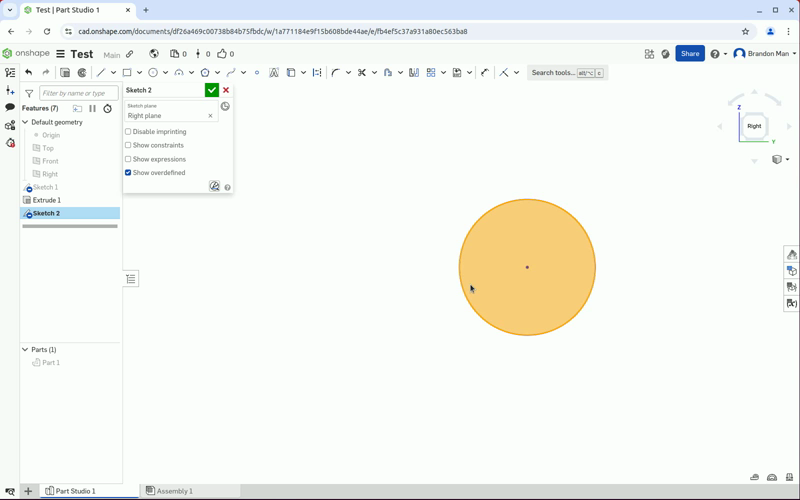
scroll(-6)
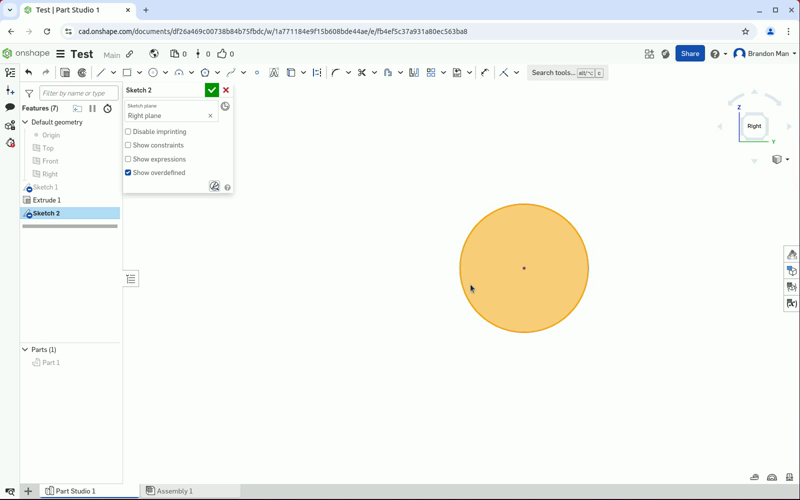
scroll(-6)
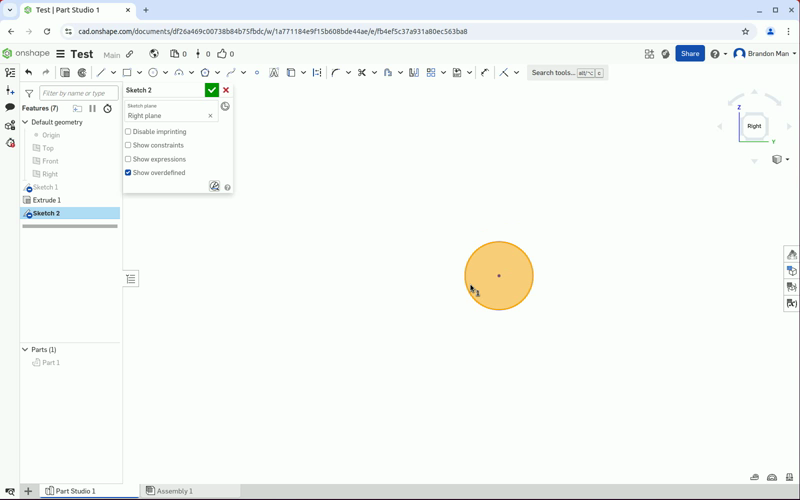
scroll(-6)
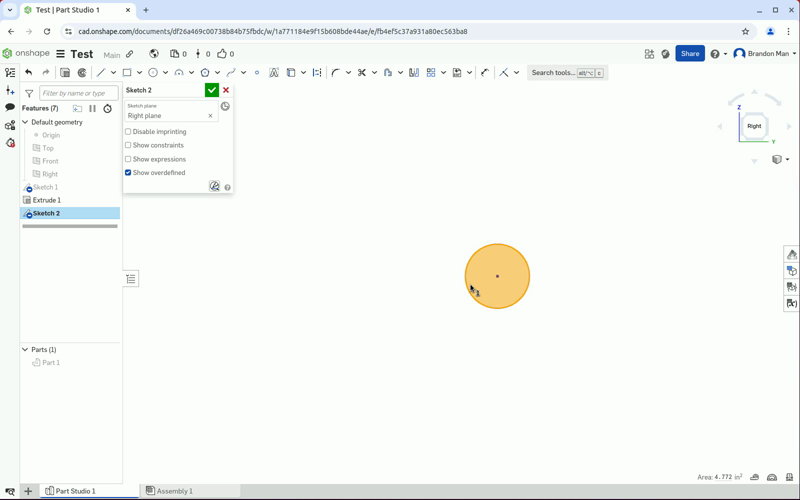
scroll(-6)
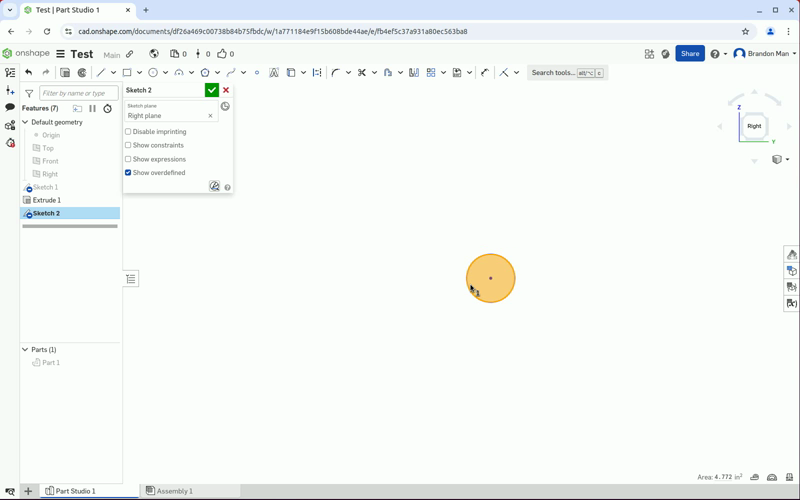
scroll(-6)
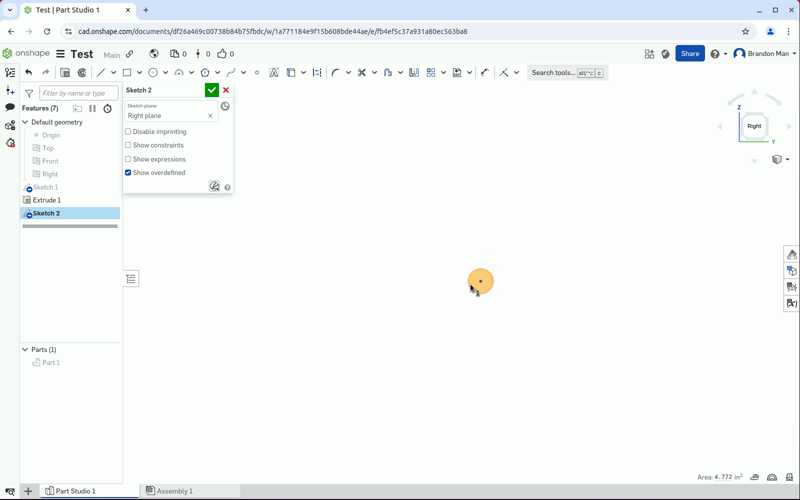
scroll(-6)
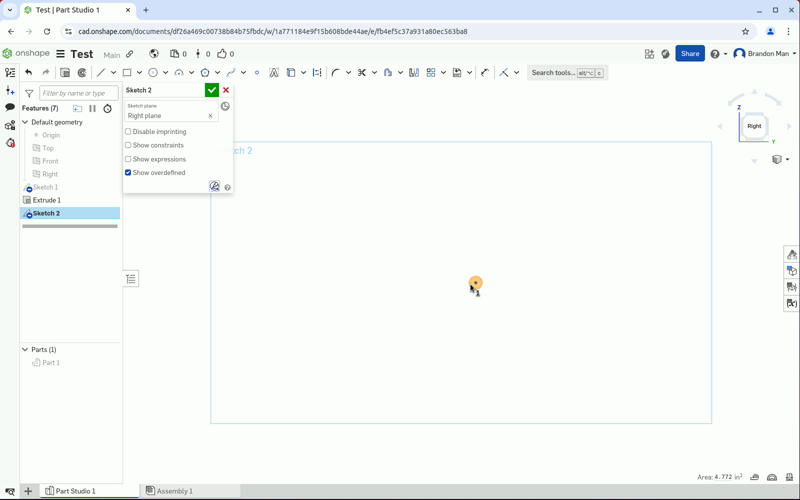
mouse_move(73, 352)
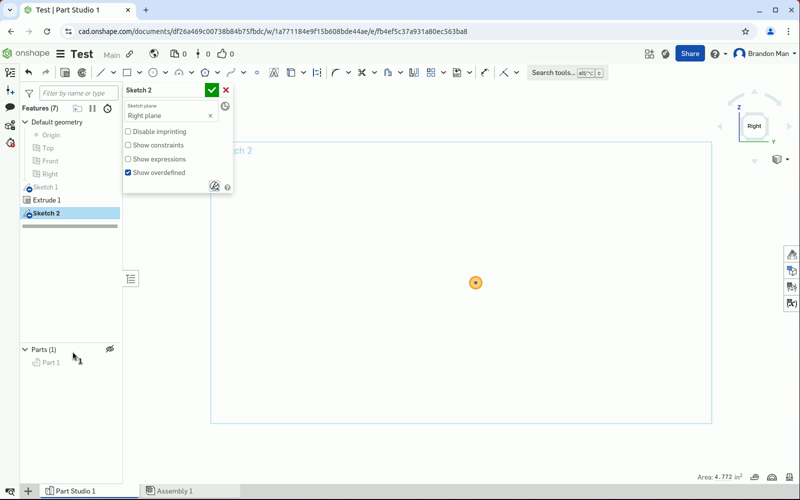
key(shift+y)
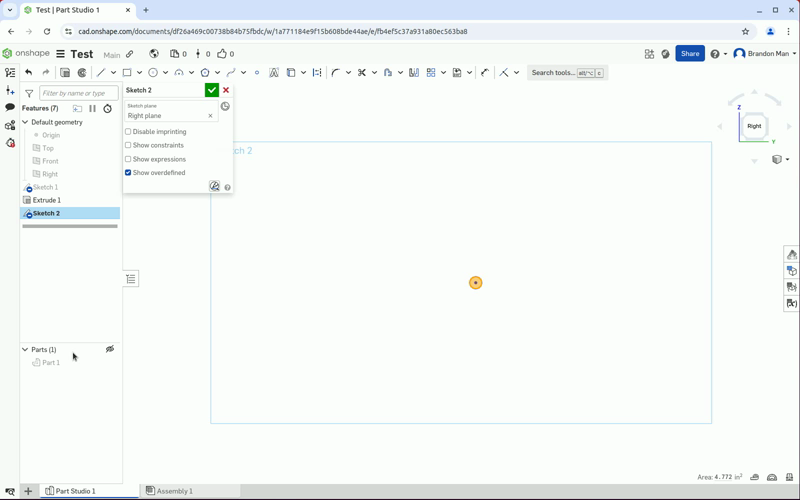
key(shift+e)
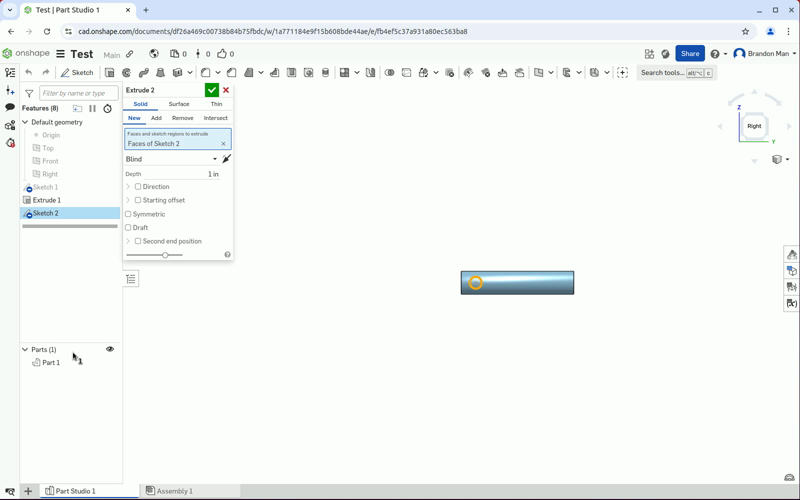
mouse_move(143, 106)
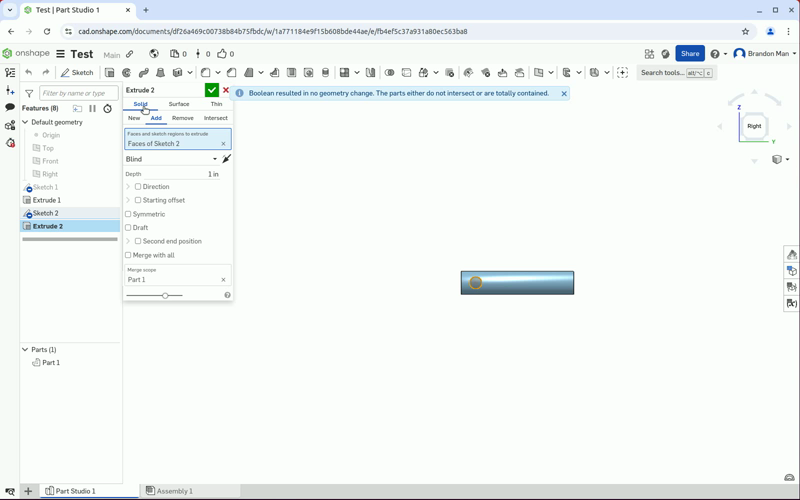
click(143, 106)
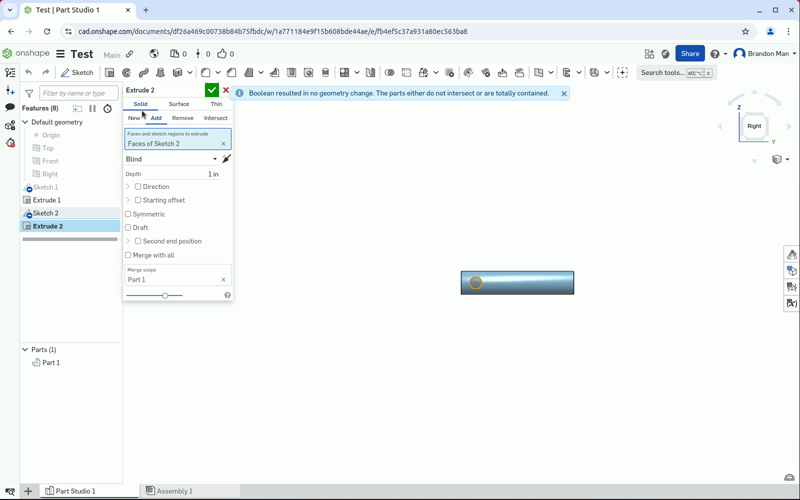
mouse_move(137, 120)
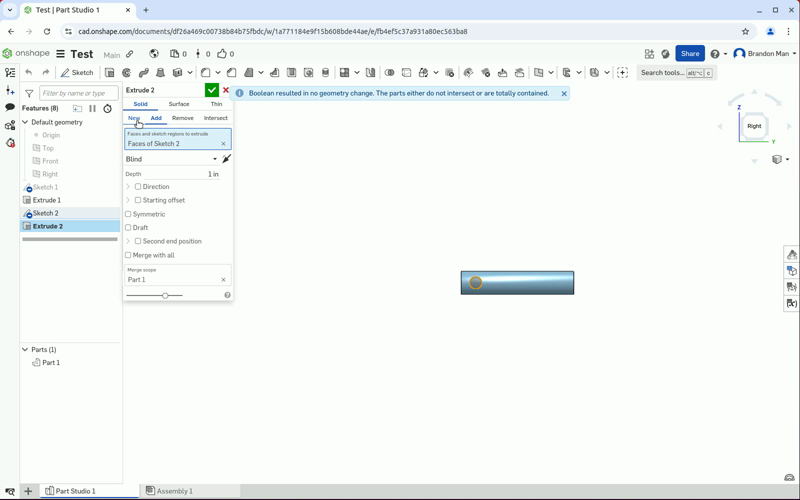
click(137, 120)
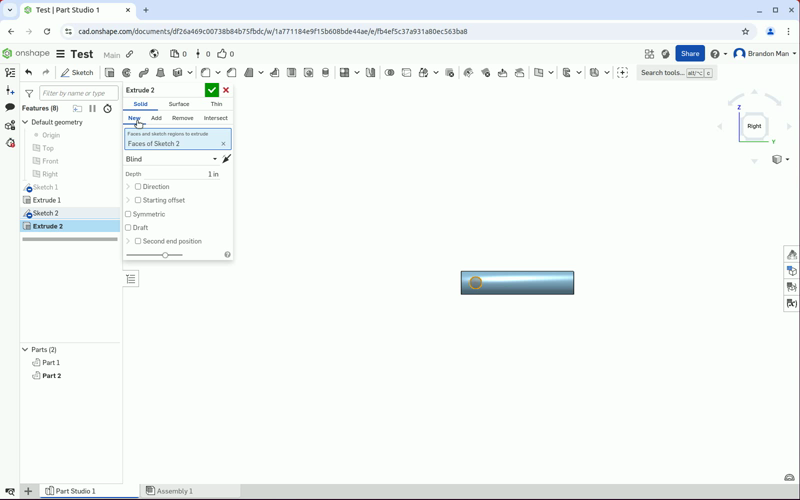
key(tab, 4)
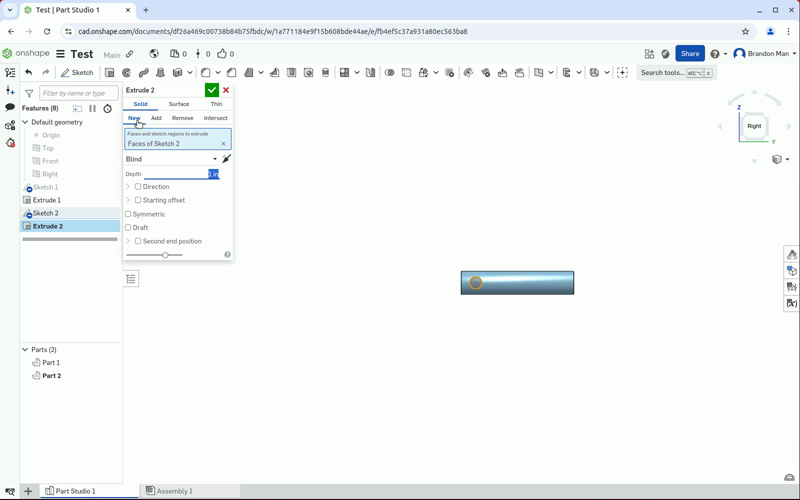
text(13.961)
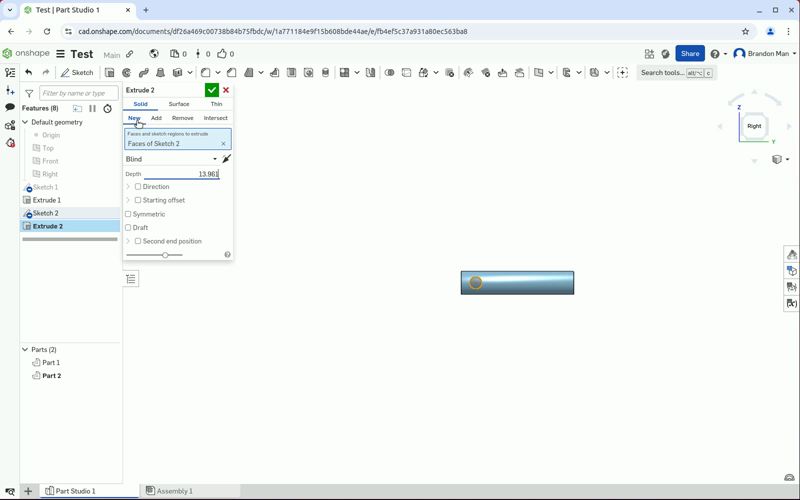
key(enter)
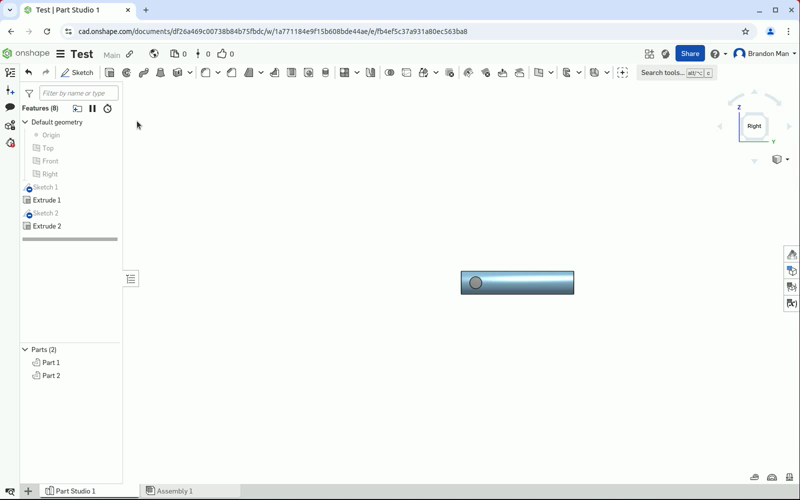
key(shift+h)
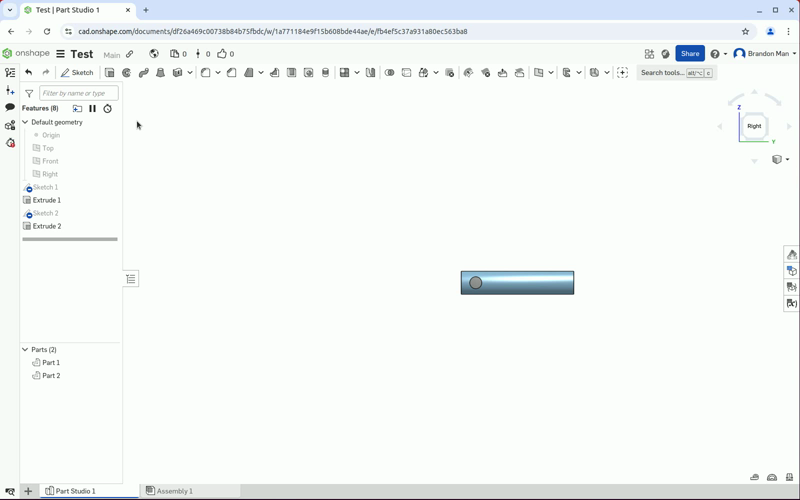
key(shift+h)
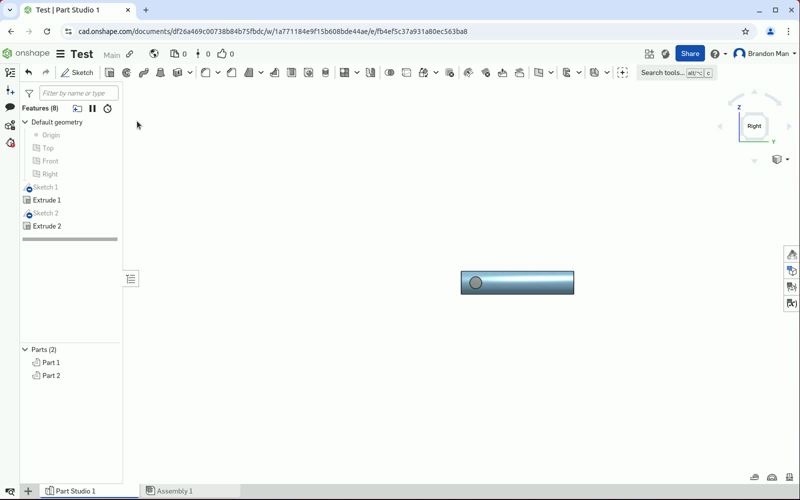
mouse_move(73, 189)
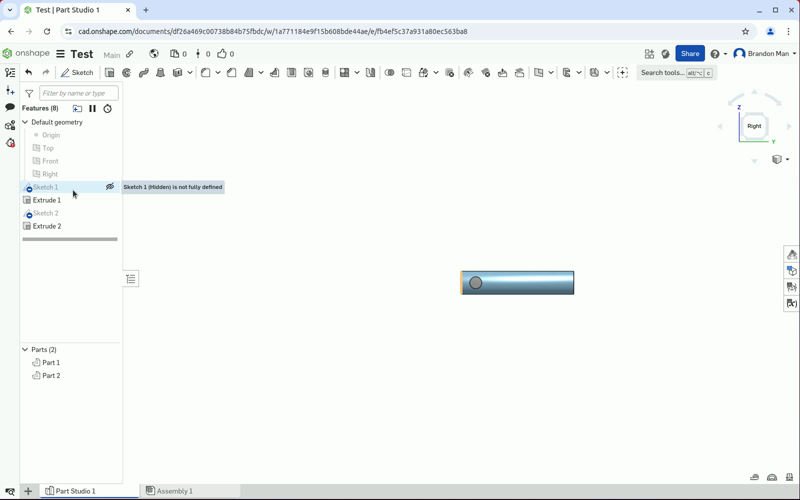
click(73, 189)
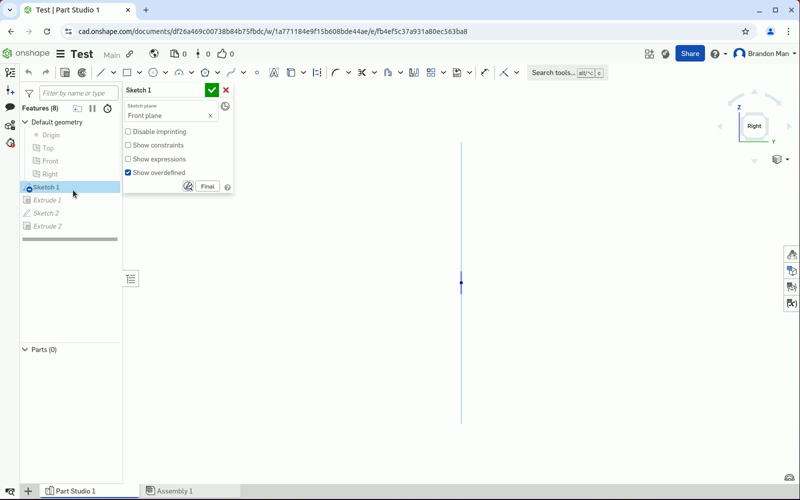
mouse_move(229, 92)
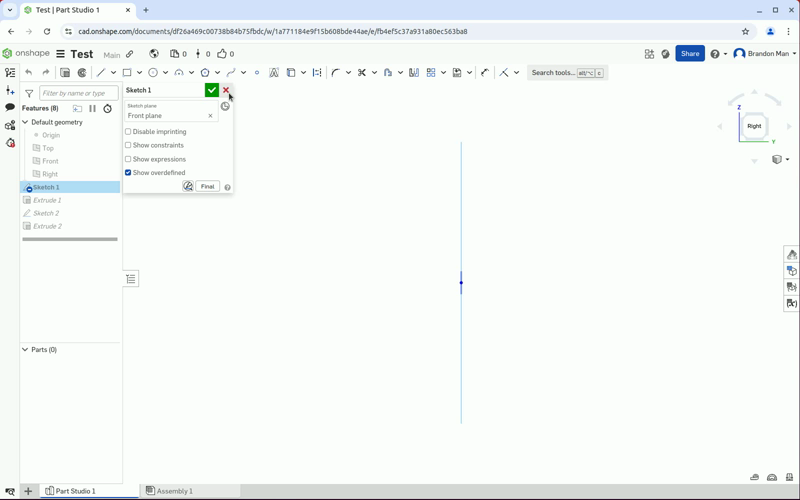
click(229, 92)
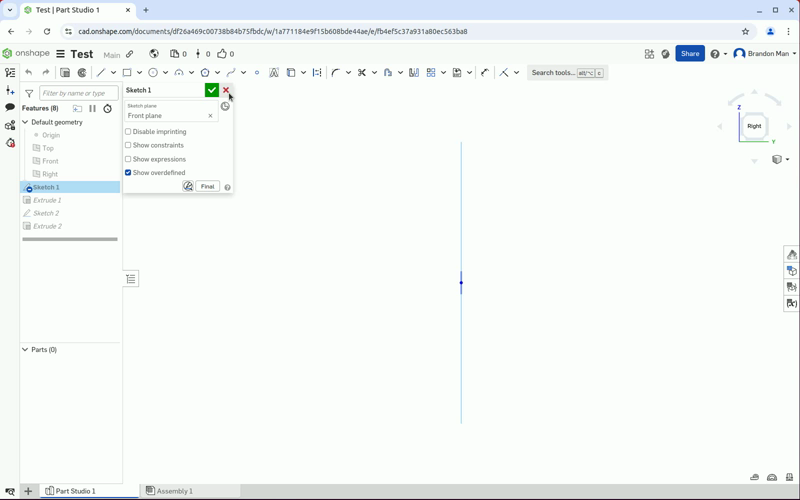
key(shift+s)
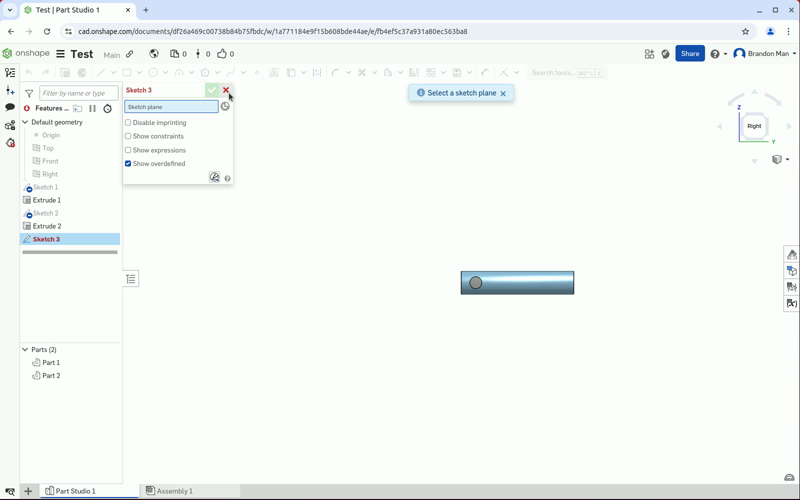
mouse_move(73, 176)
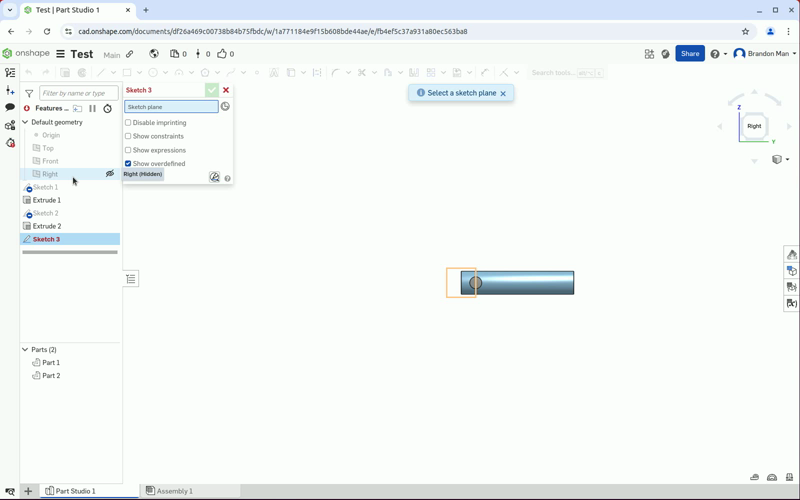
click(73, 176)
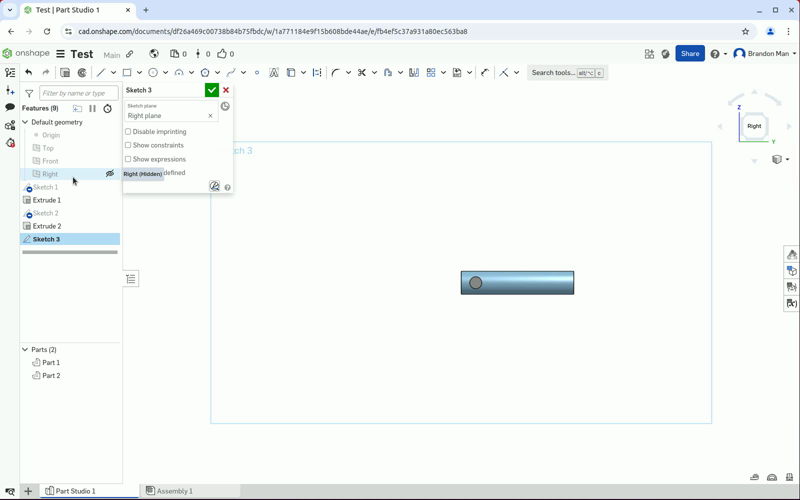
mouse_move(73, 352)
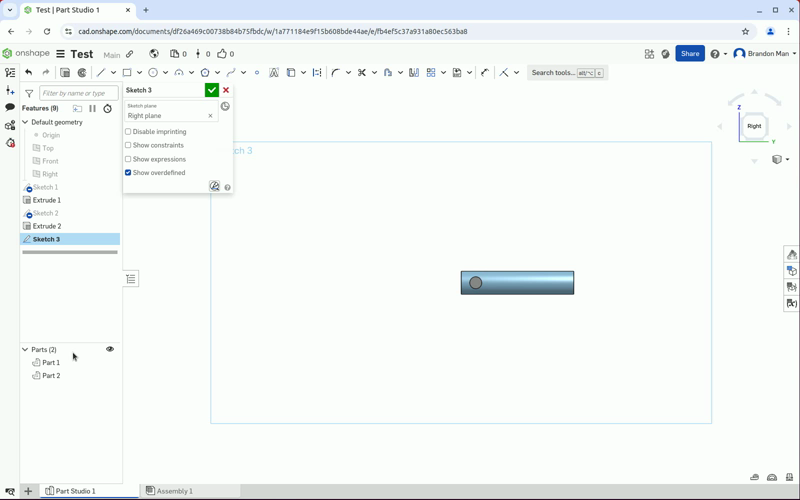
key(y)
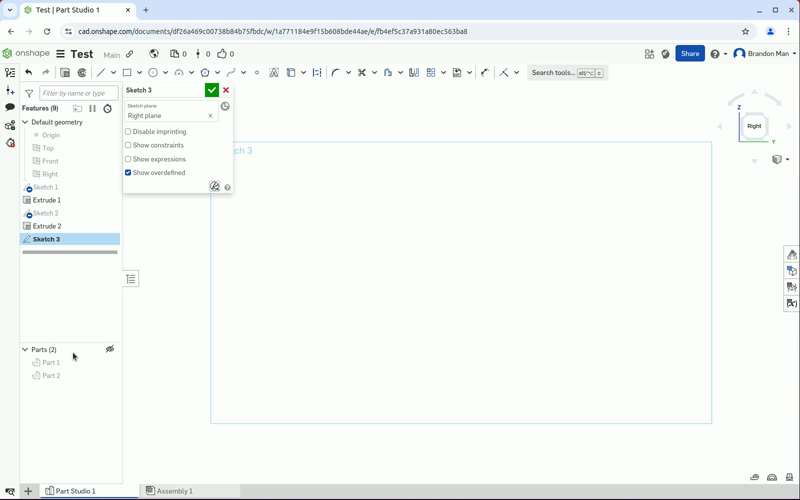
key(c)
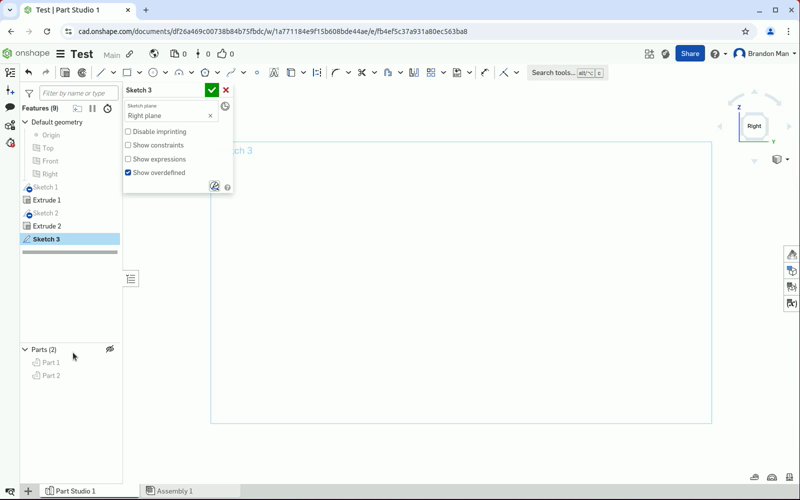
key_down(shift)
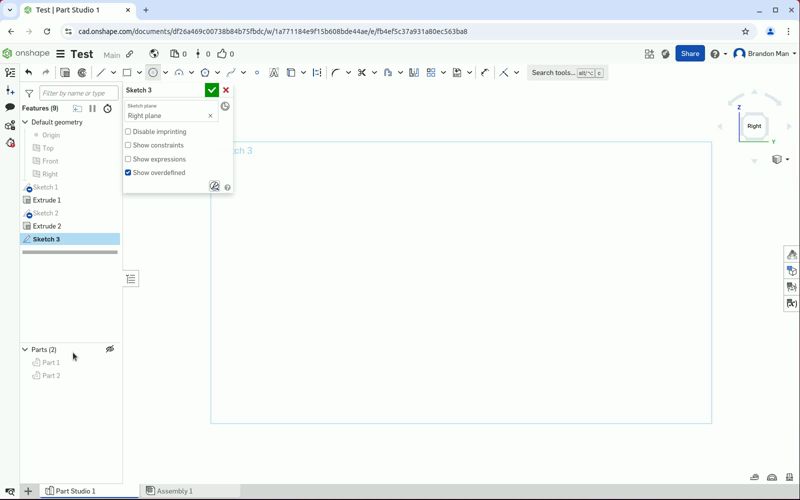
mouse_move(531, 282)
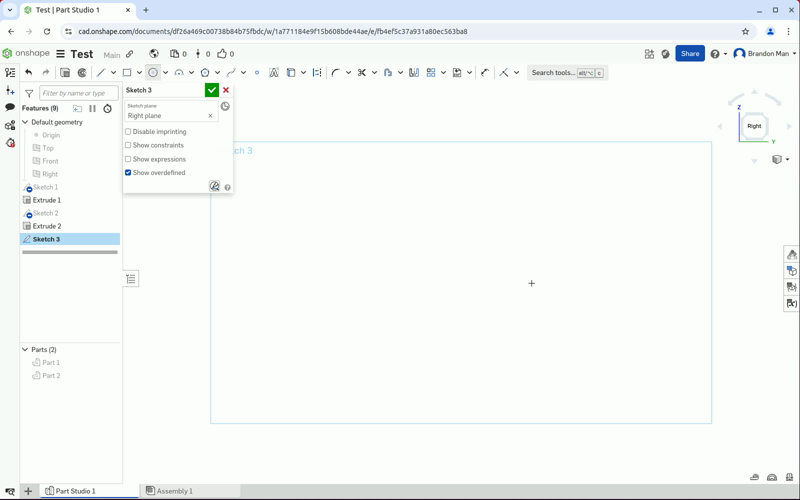
click(531, 282)
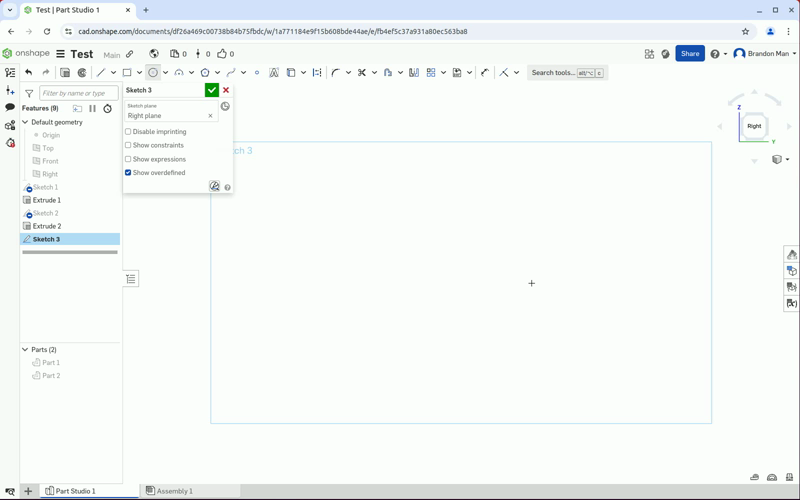
key_up(shift)
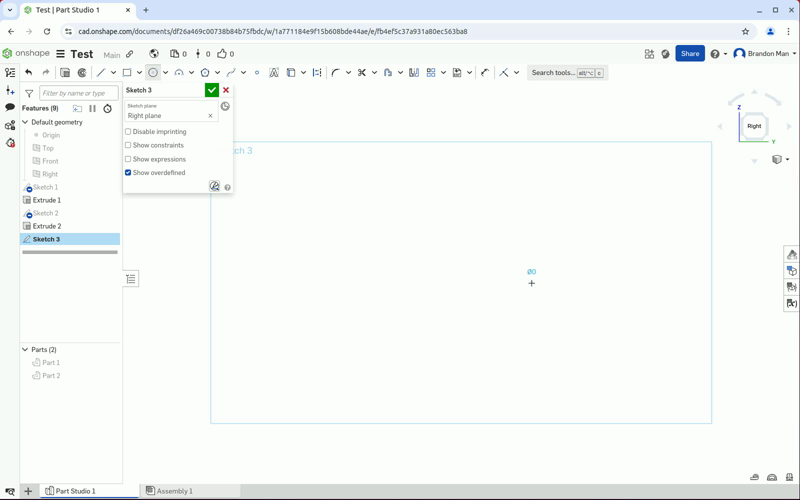
mouse_move(537, 282)
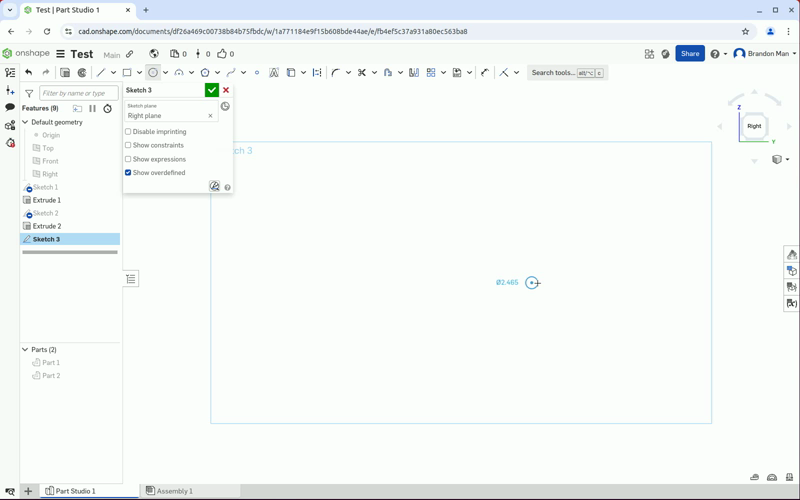
click(537, 282)
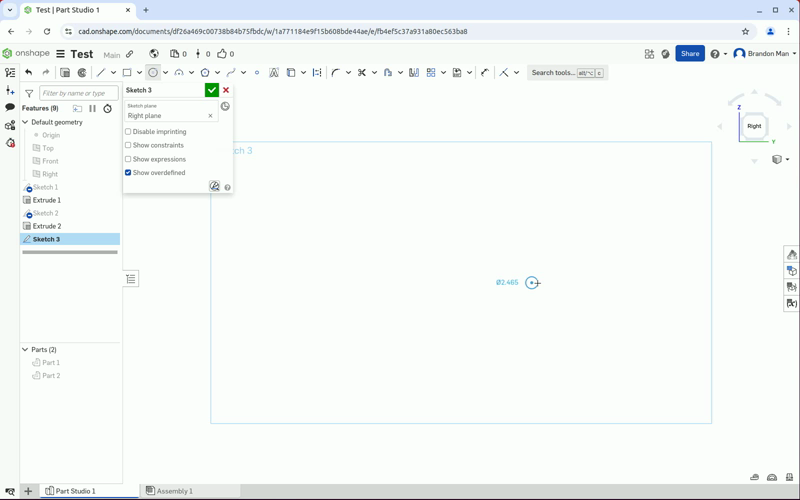
key(esc)
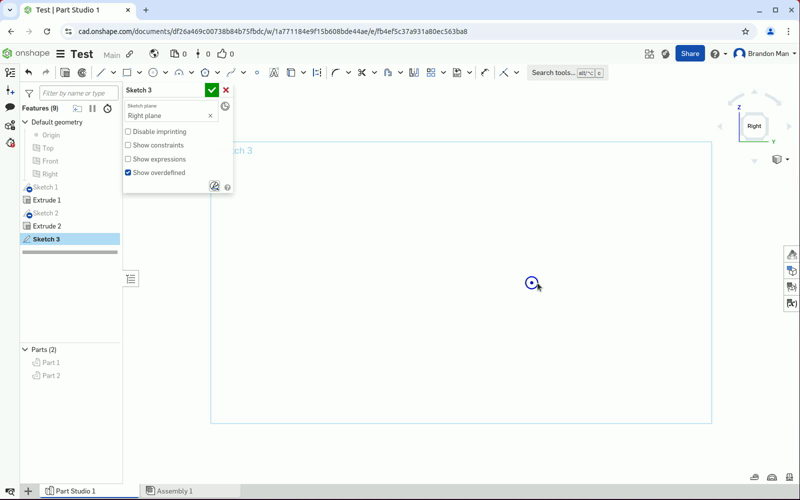
mouse_move(530, 280)
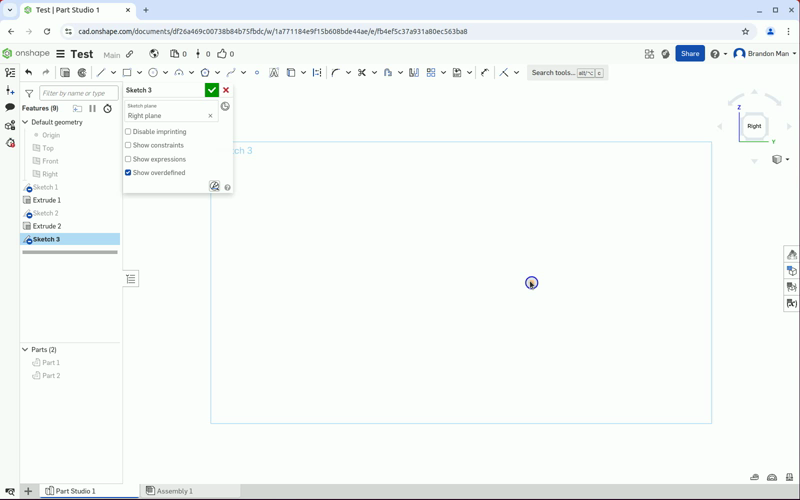
scroll(6)
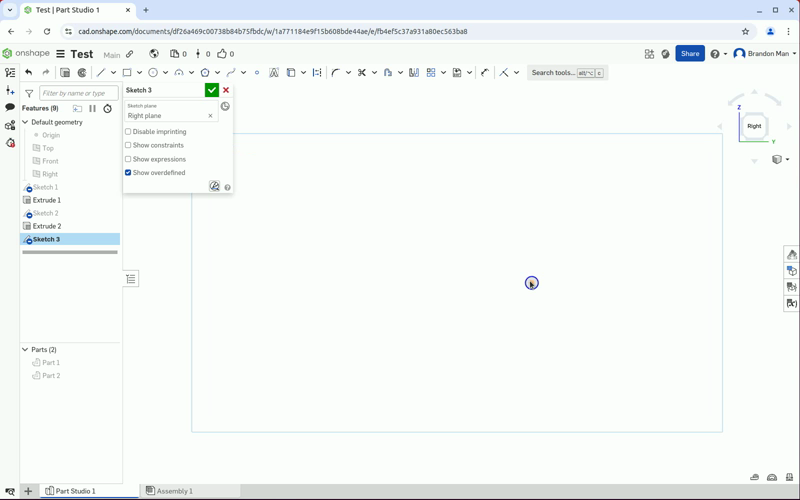
scroll(6)
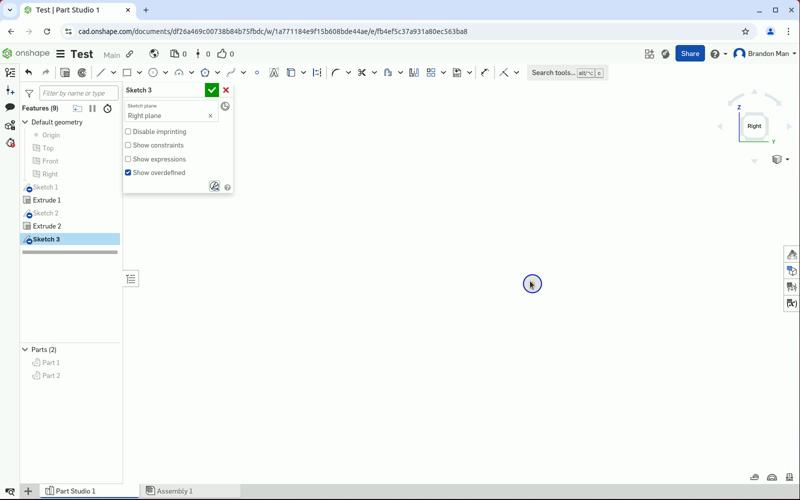
scroll(6)
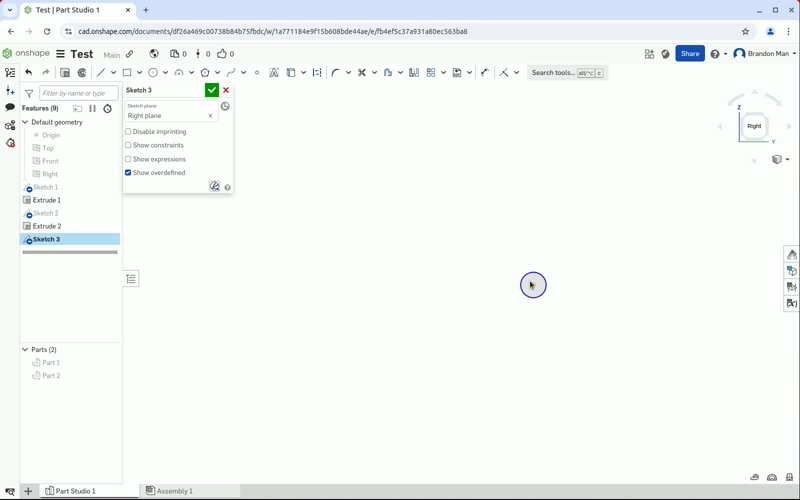
scroll(6)
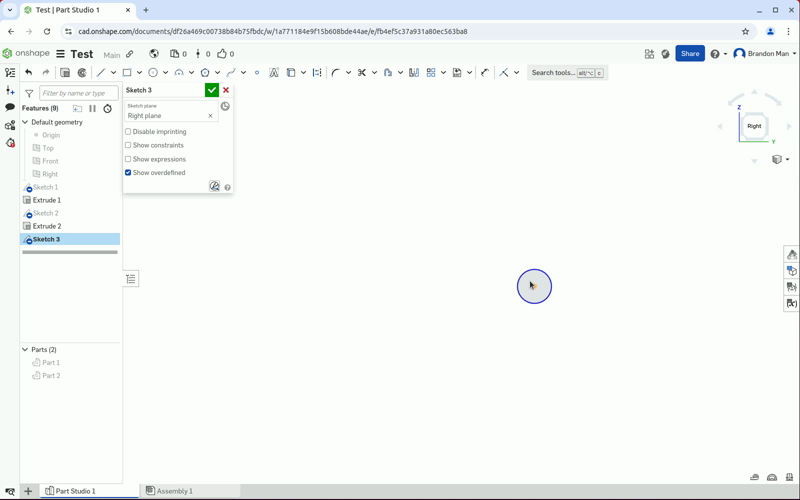
scroll(6)
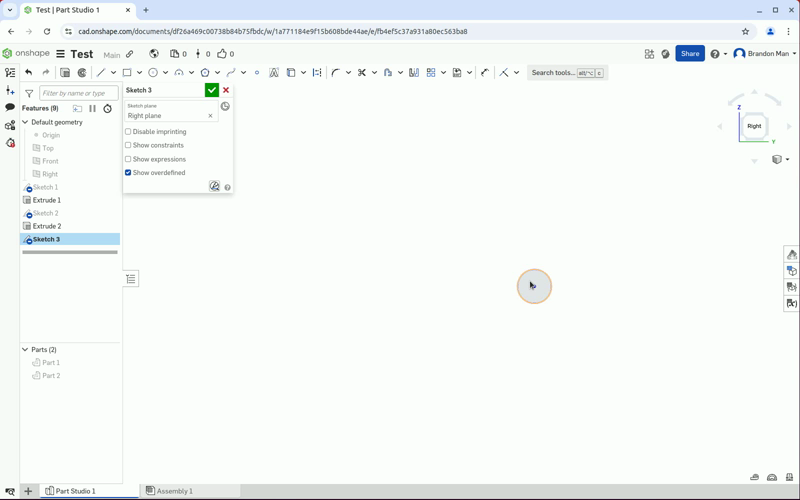
scroll(6)
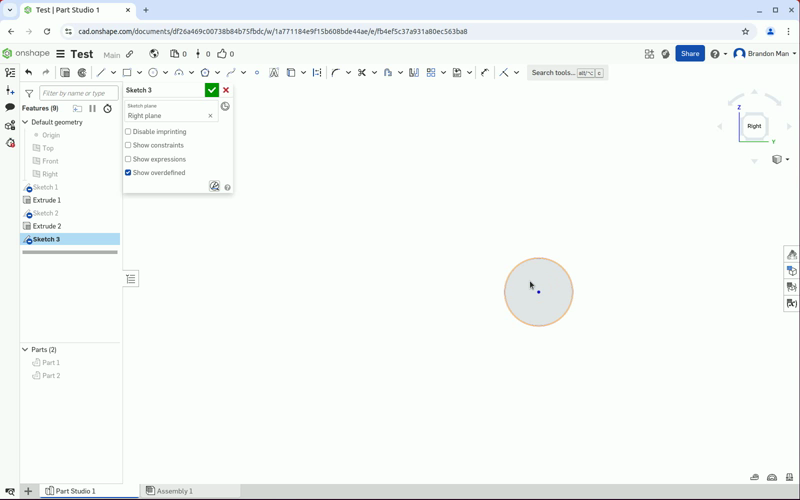
scroll(6)
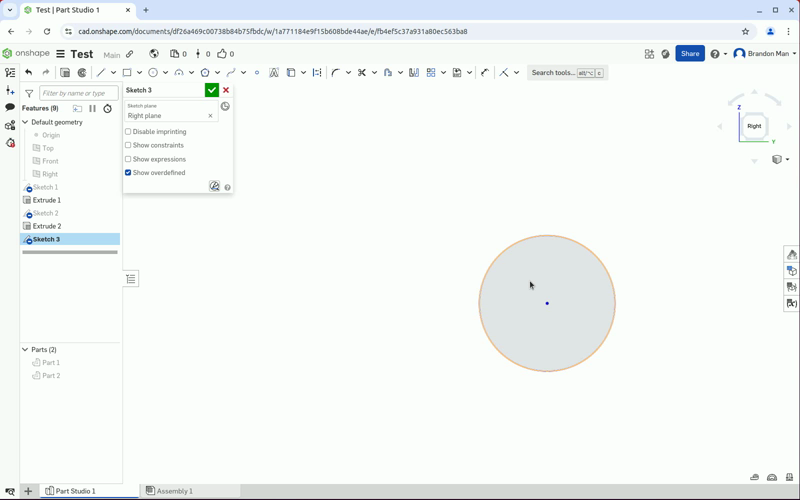
click(530, 280)
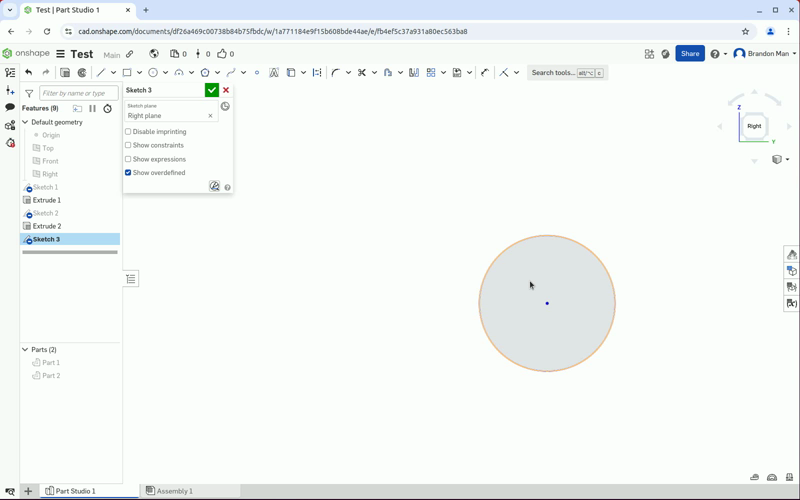
scroll(-6)
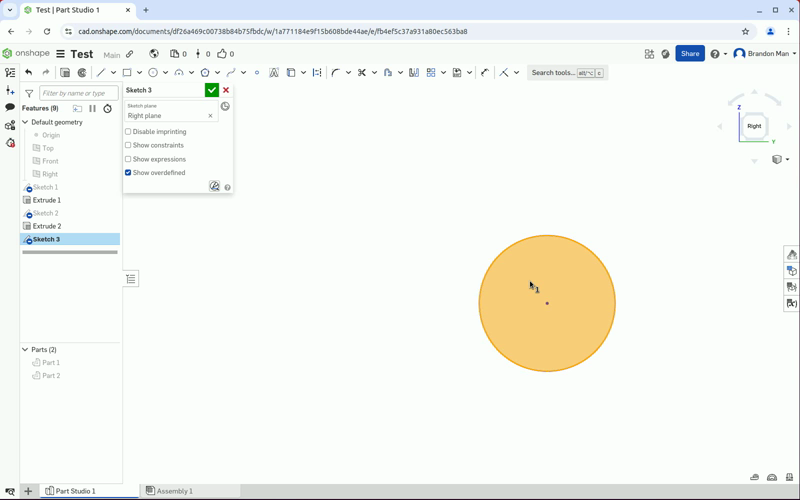
scroll(-6)
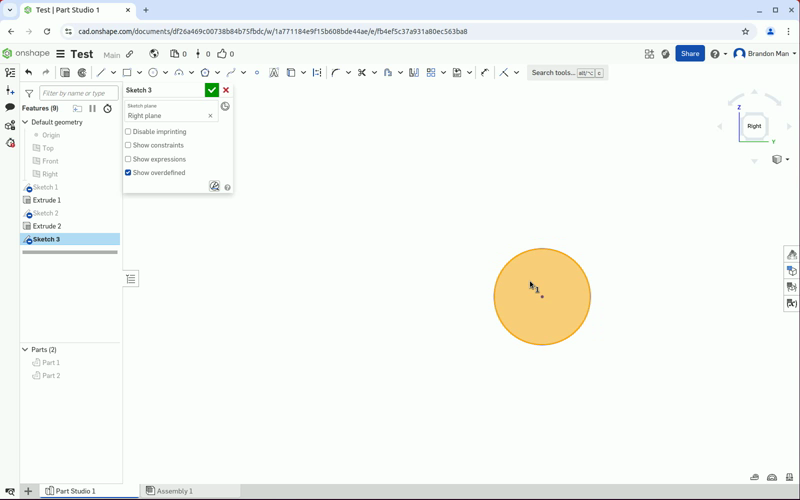
scroll(-6)
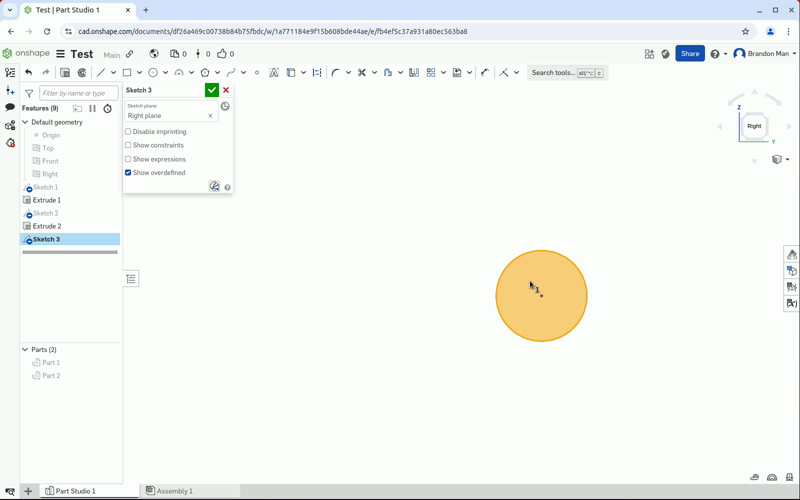
scroll(-6)
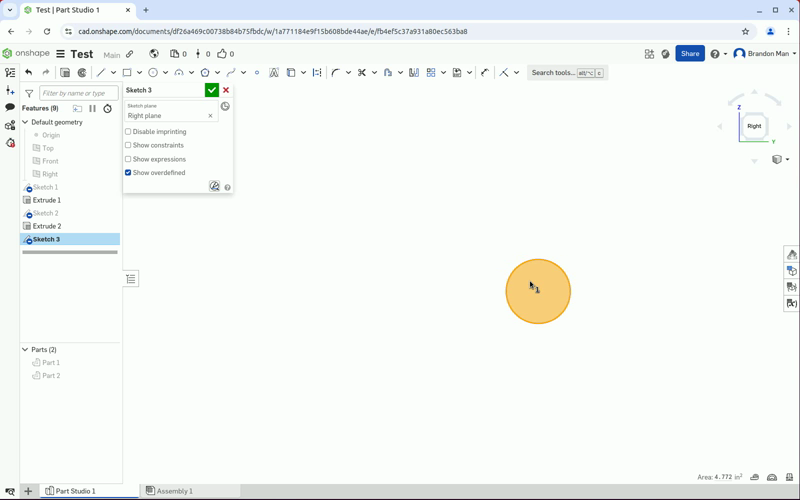
scroll(-6)
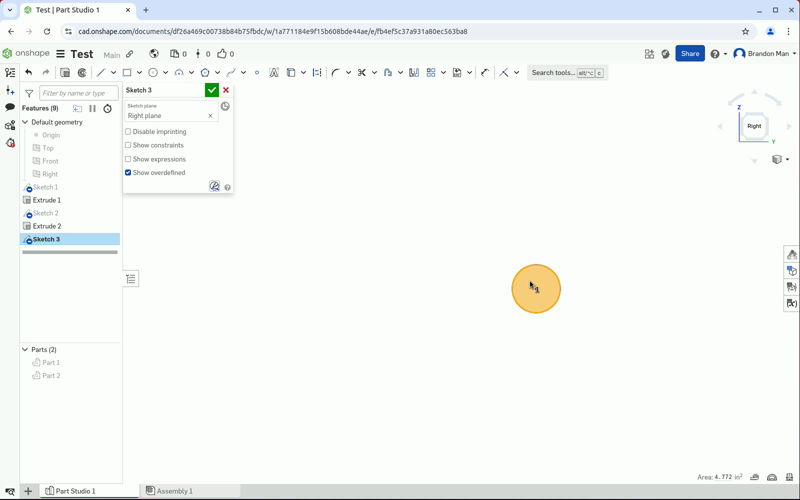
scroll(-6)
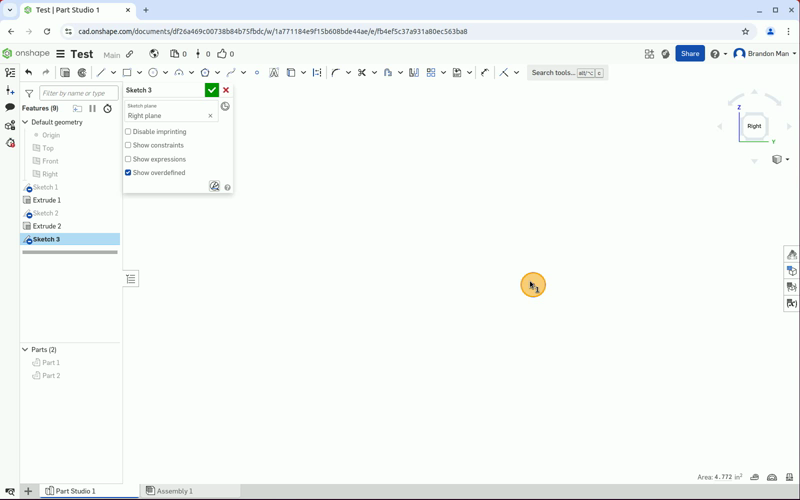
scroll(-6)
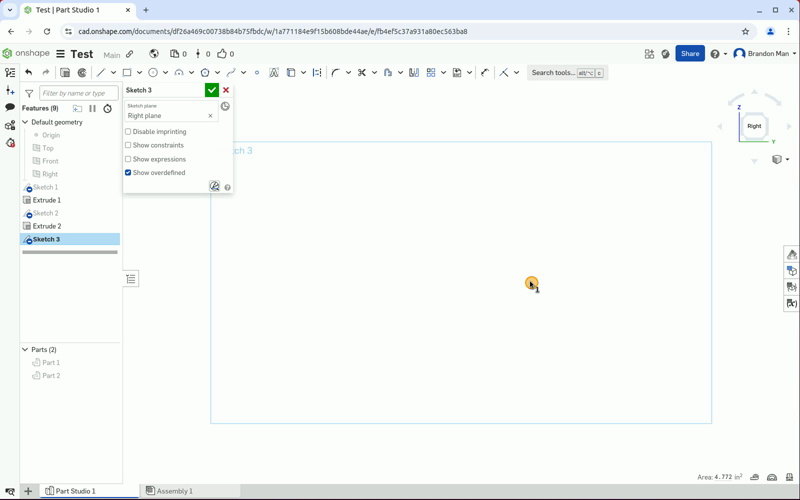
mouse_move(73, 352)
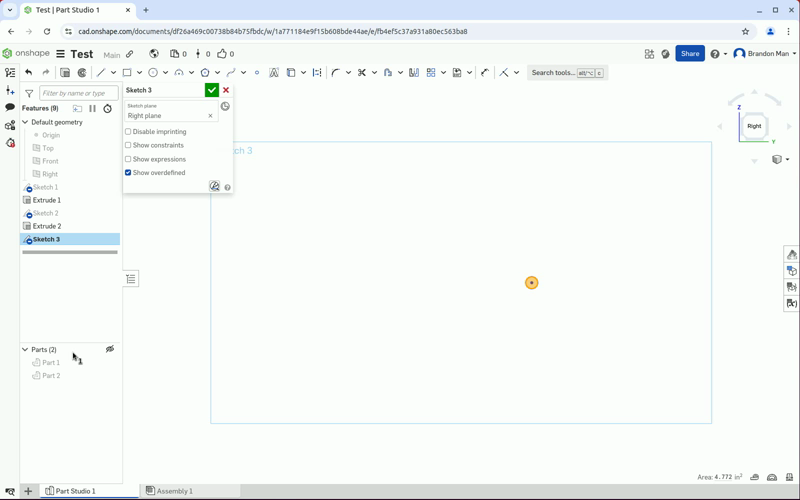
key(shift+y)
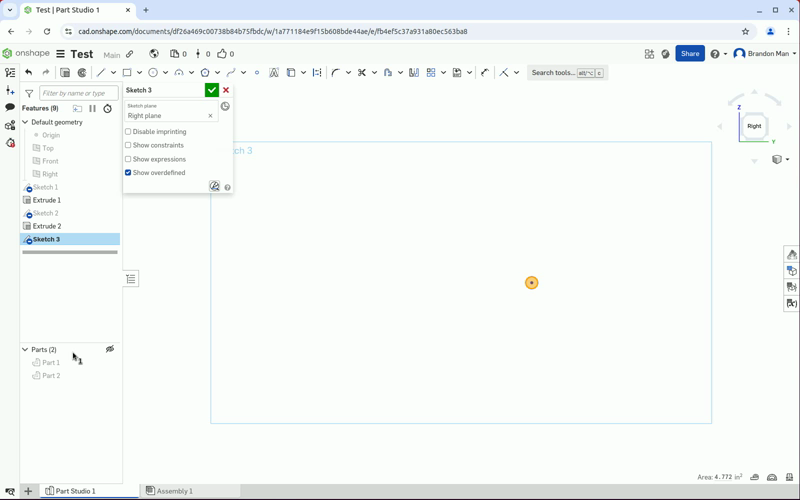
key(shift+e)
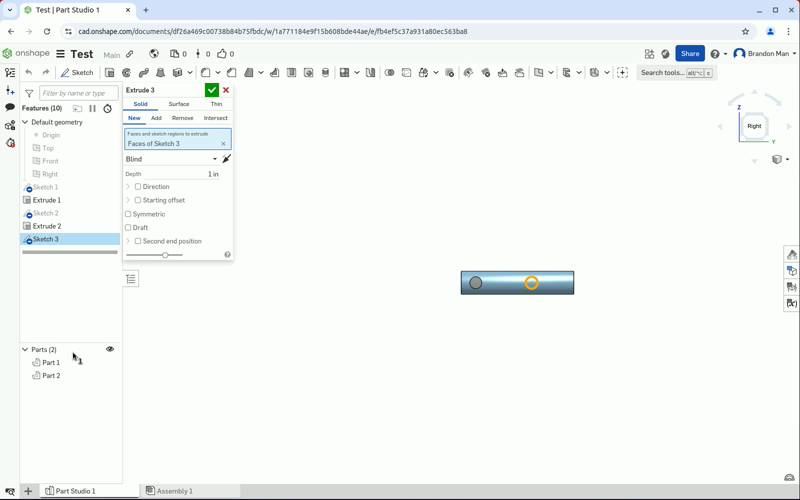
mouse_move(143, 106)
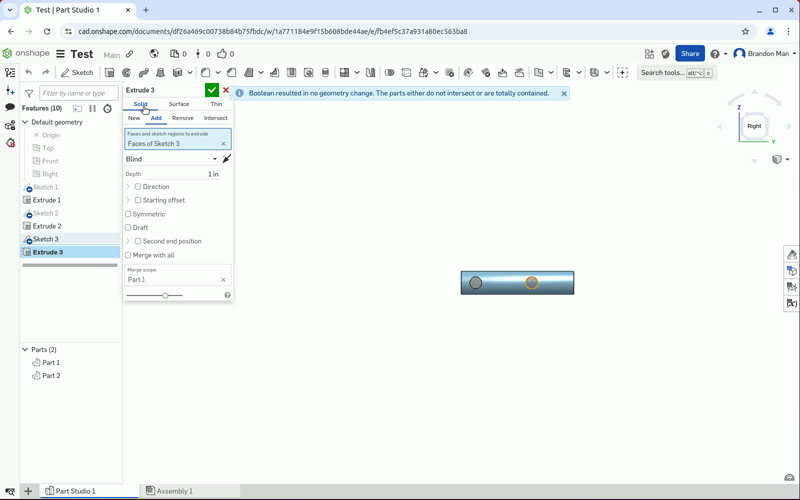
click(143, 106)
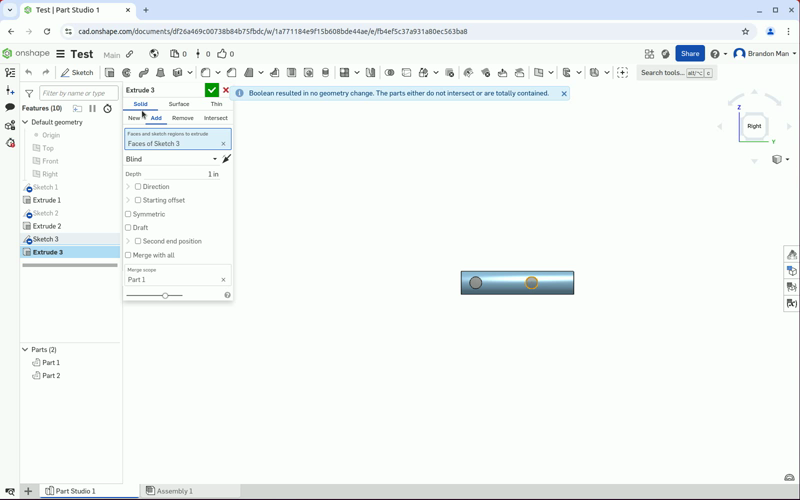
mouse_move(137, 120)
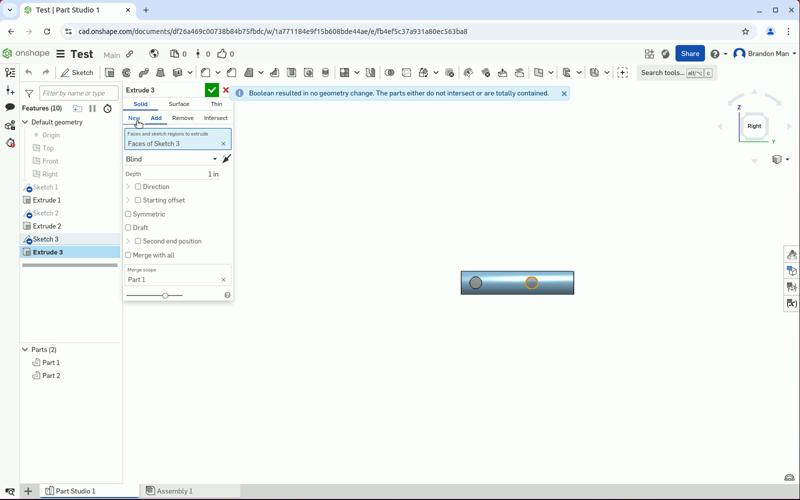
click(137, 120)
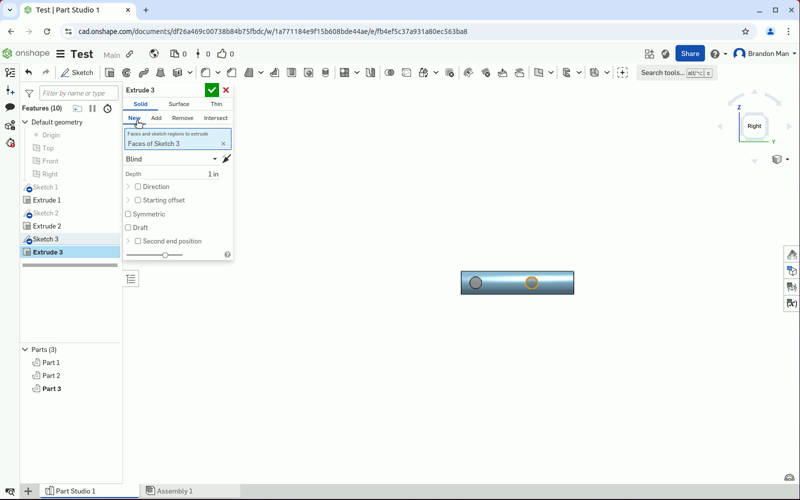
key(tab, 4)
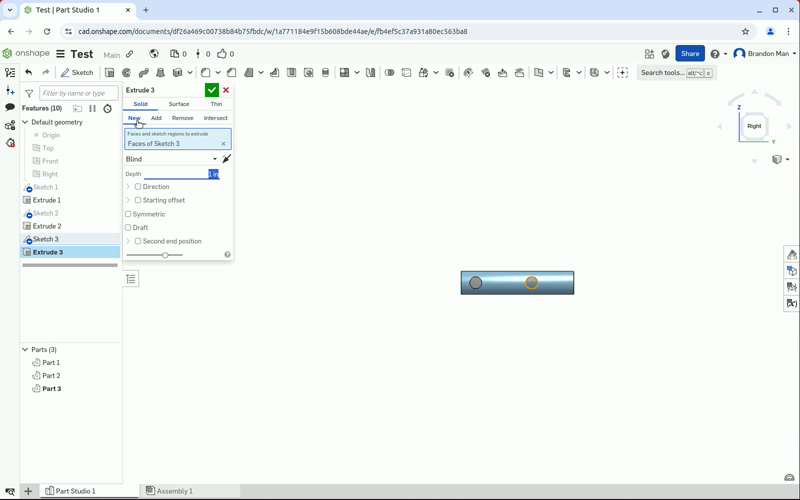
text(13.961)
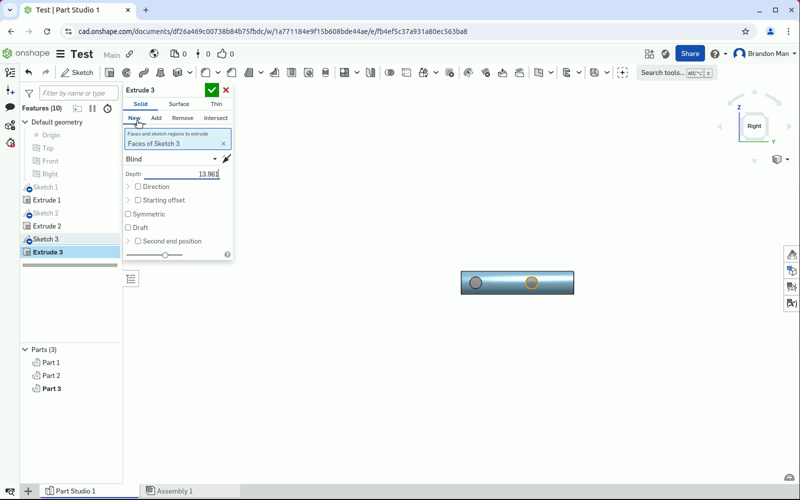
key(enter)
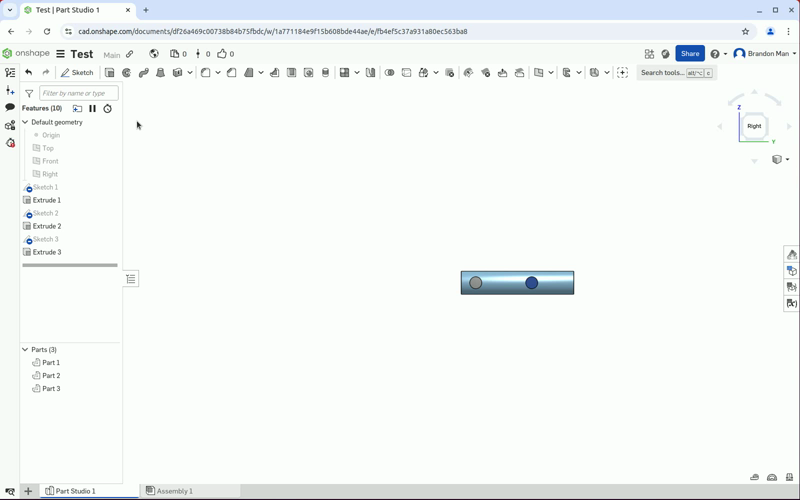
key(shift+h)
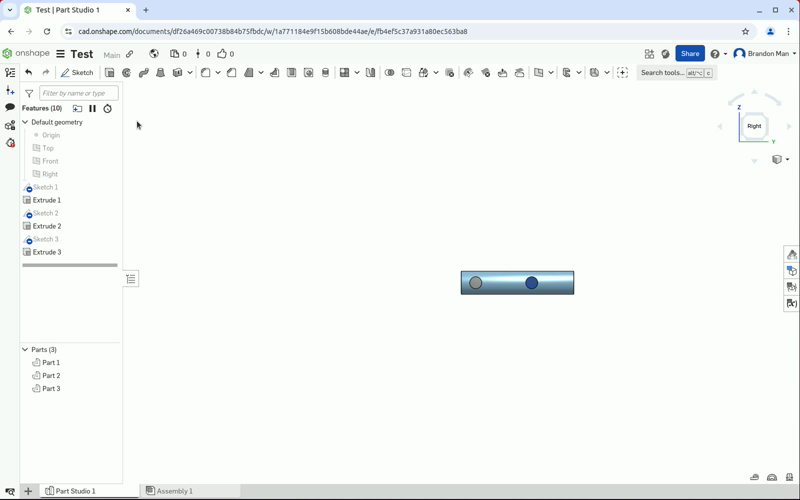
key(shift+h)
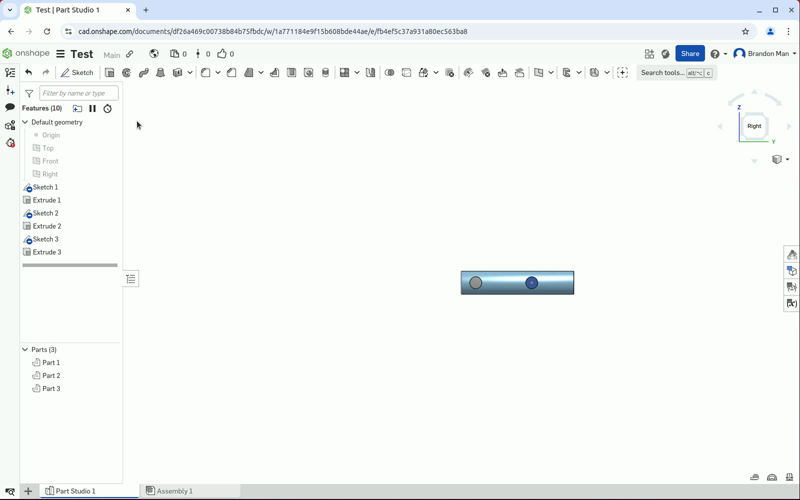
key(shift+7)
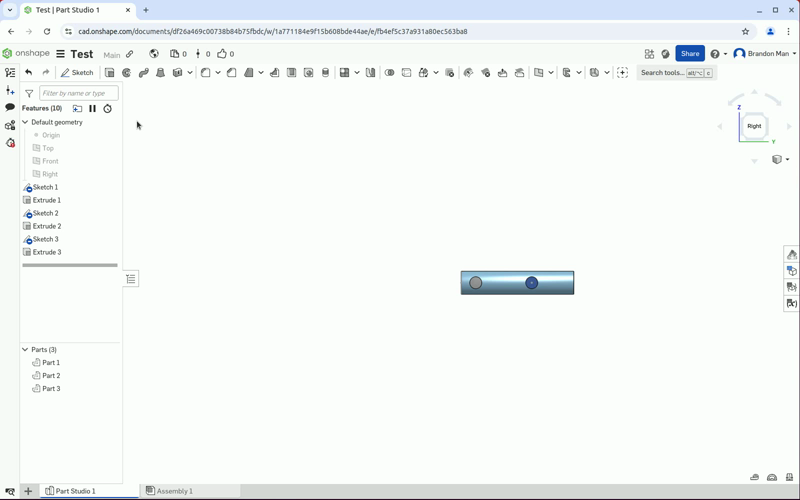
key(right, 2)
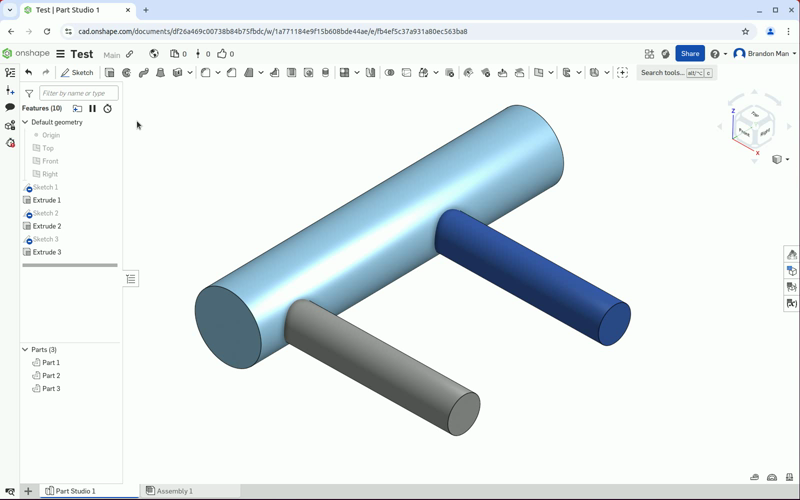
key(down, 2)
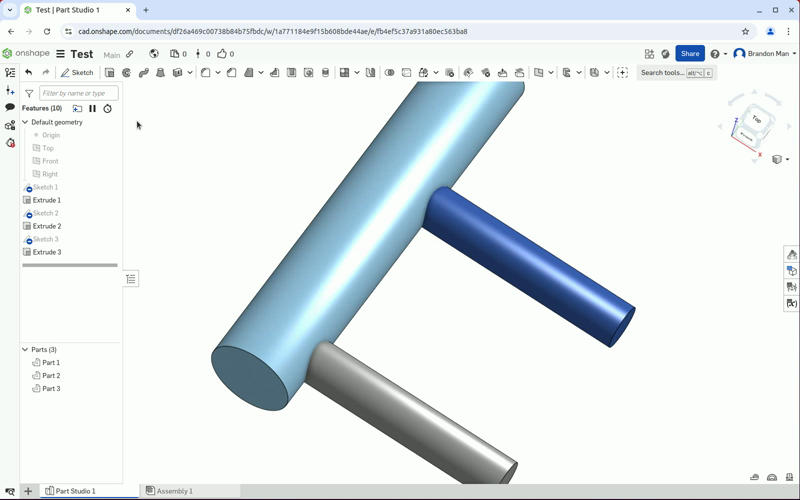
key(up, 2)
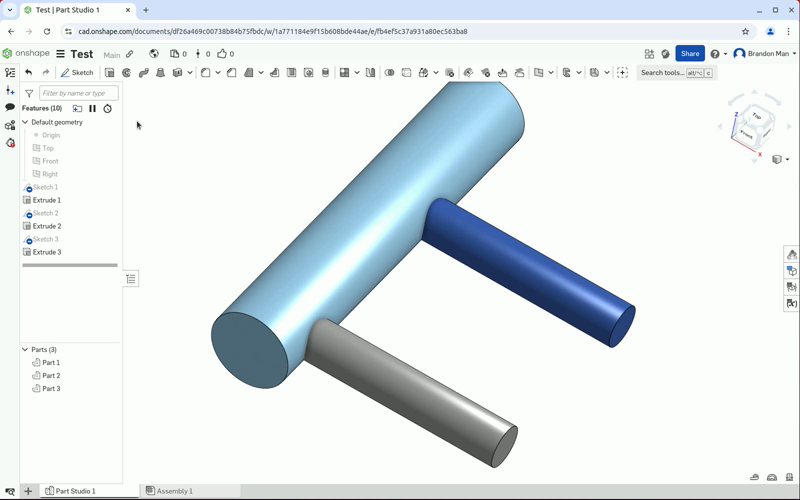
key(left, 2)
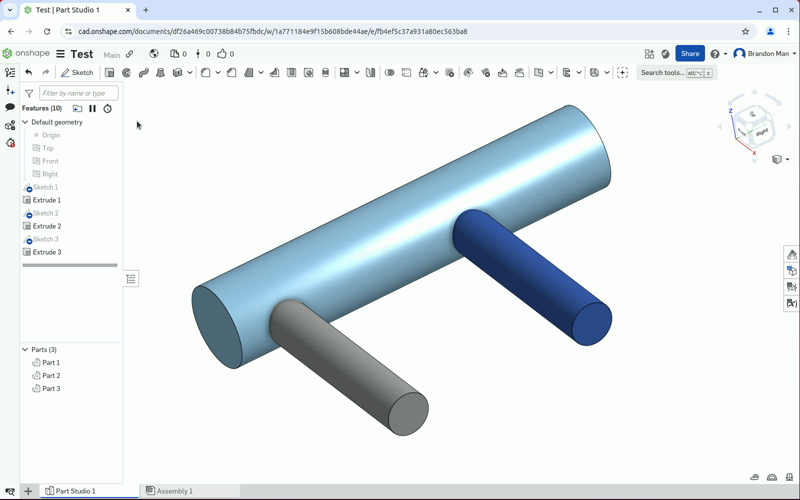
mouse_move(73, 189)
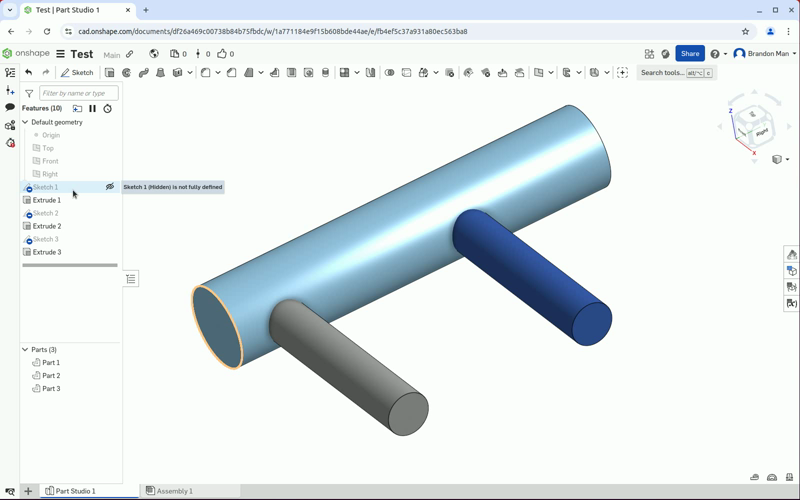
click(73, 189)